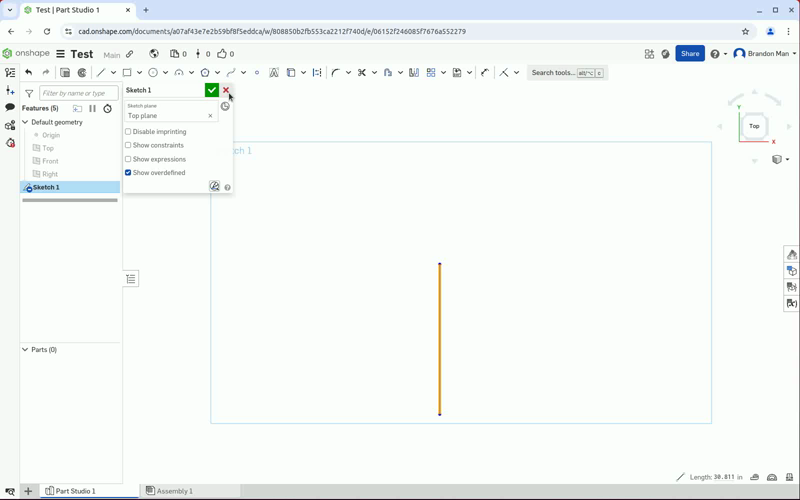
key(shift+h)
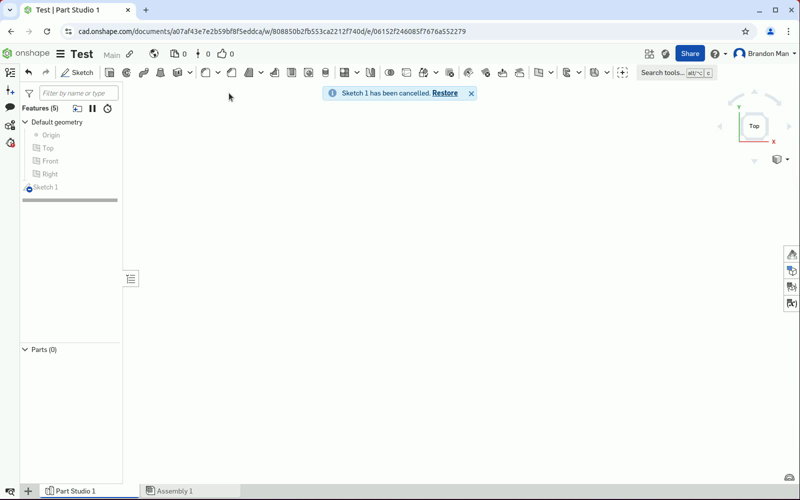
mouse_move(73, 352)
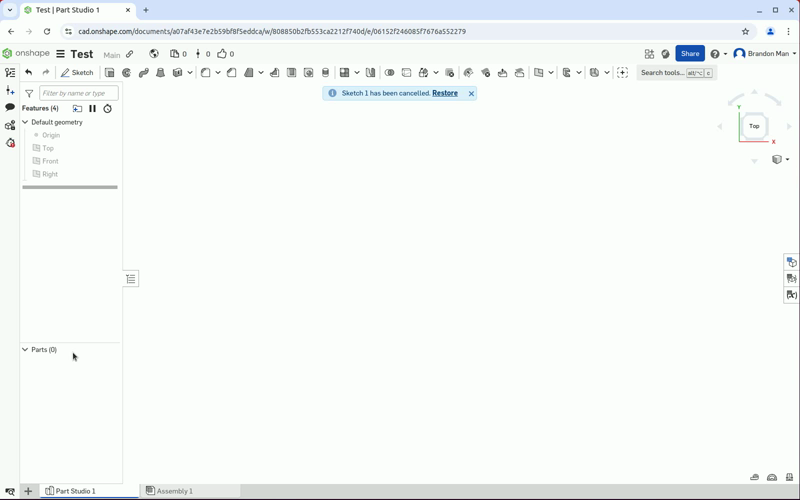
key(y)
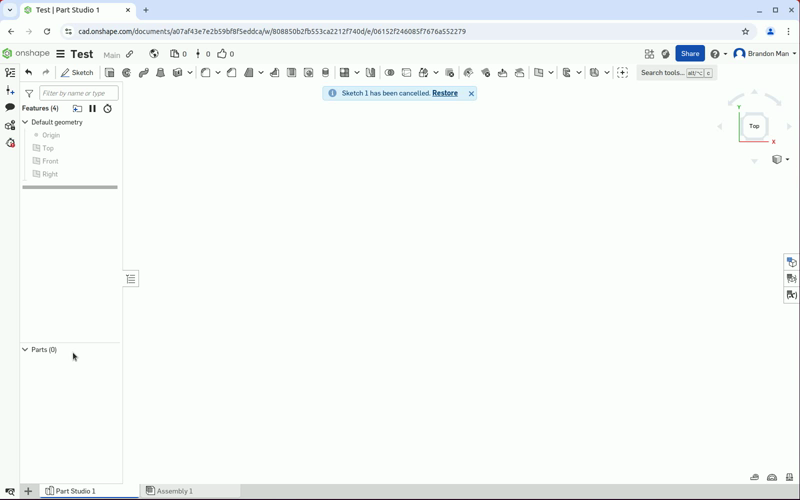
key(shift+p)
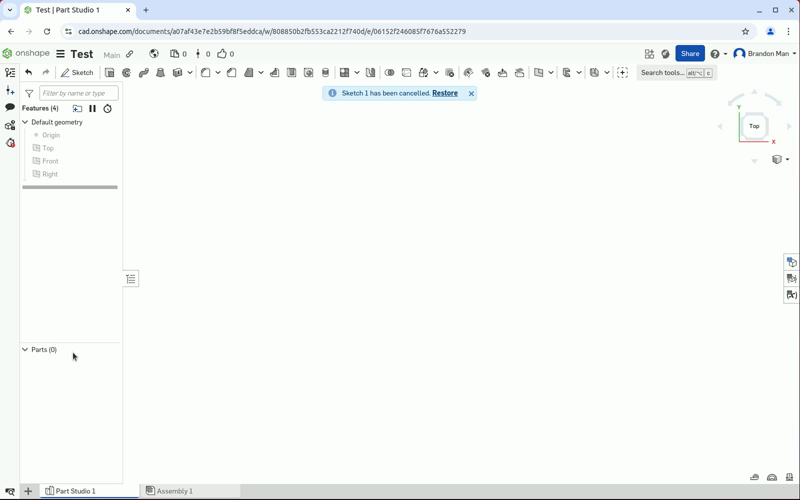
key(space)
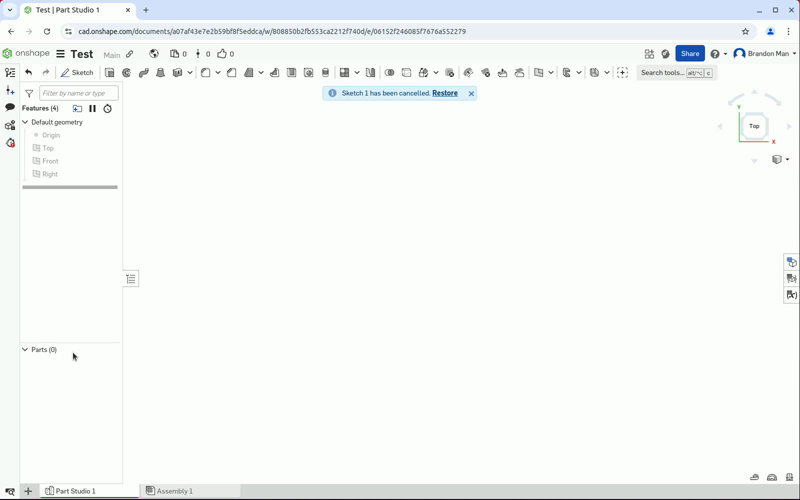
key_down(shift)
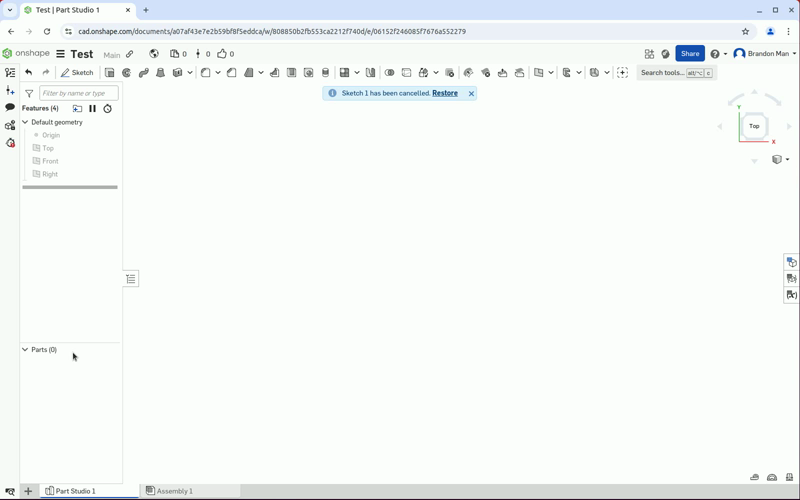
key(up)
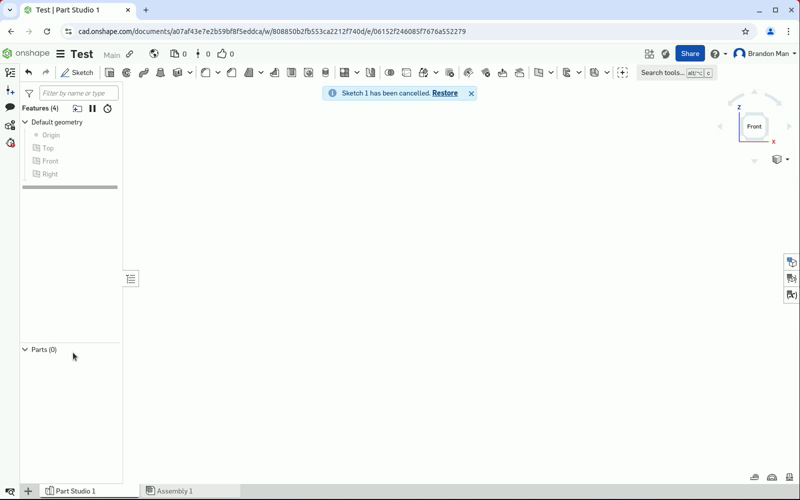
key_up(shift)
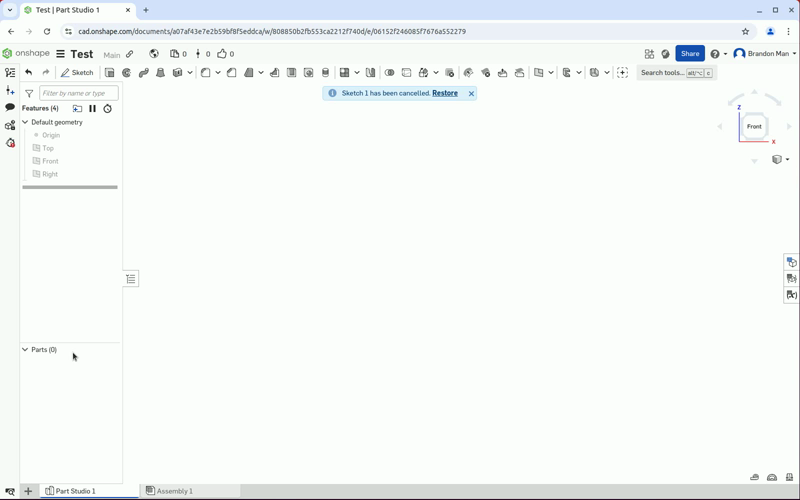
mouse_move(73, 352)
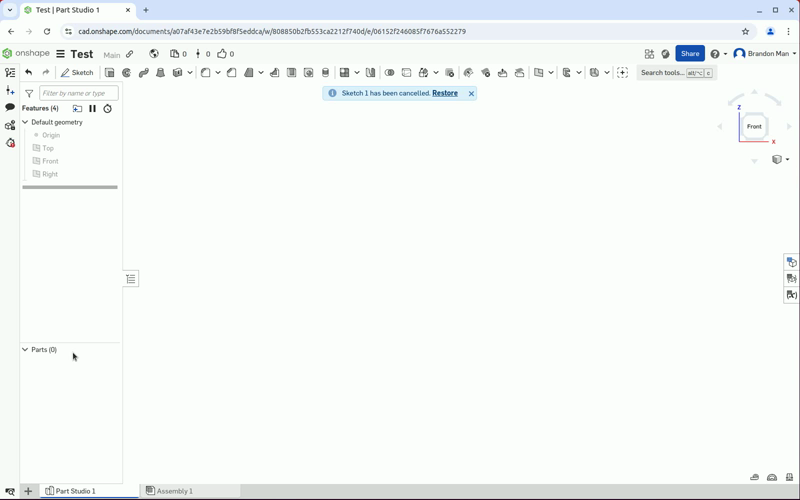
key(shift+y)
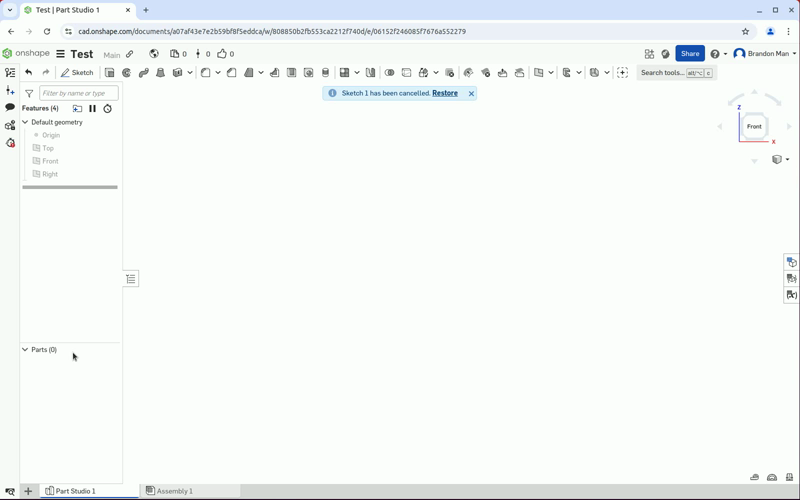
key(shift+s)
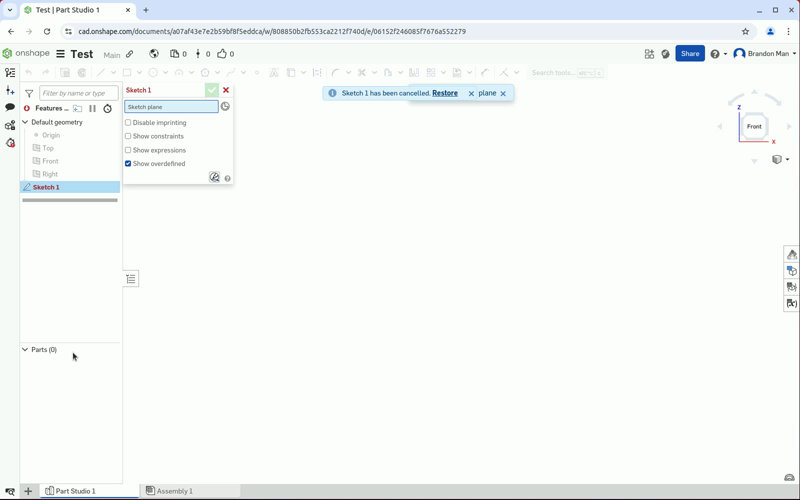
mouse_move(73, 163)
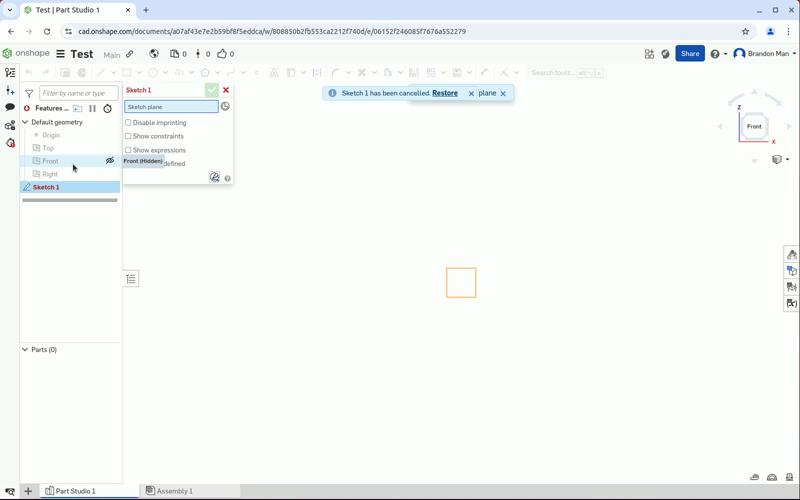
click(73, 163)
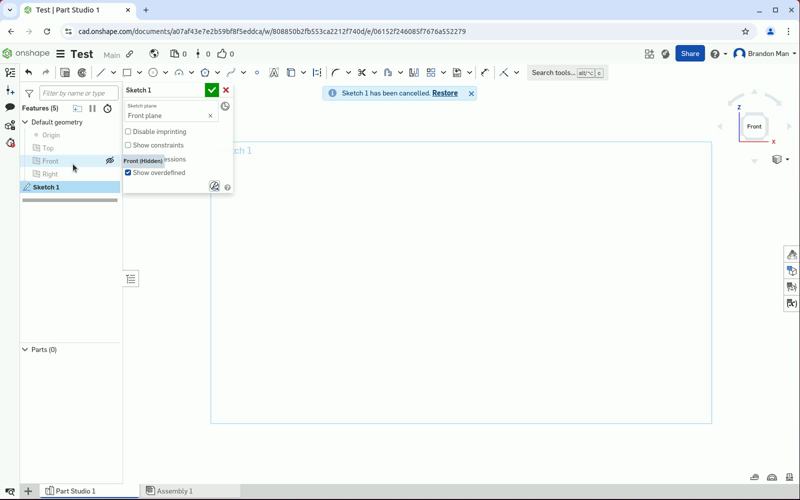
mouse_move(73, 352)
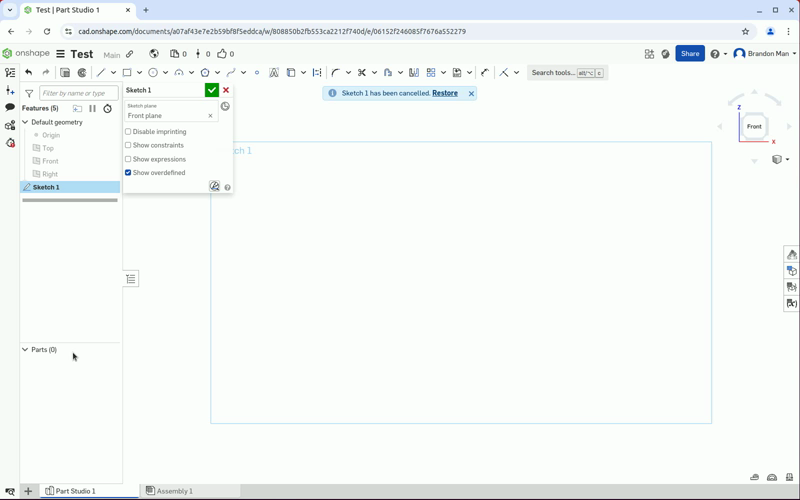
key(y)
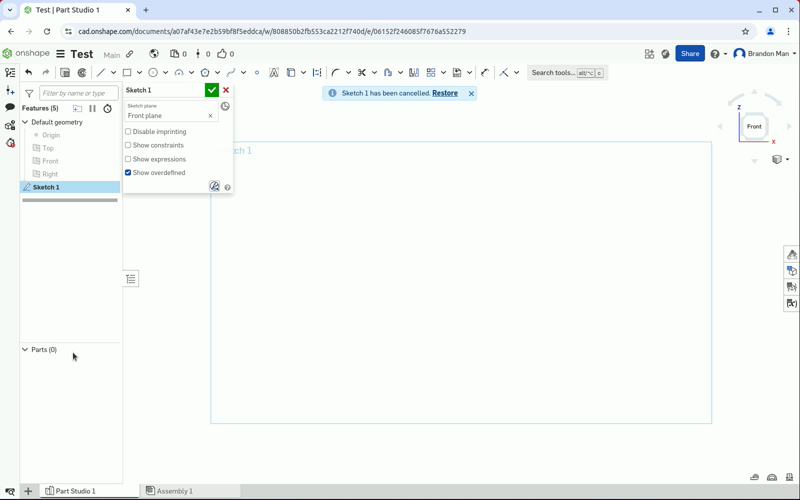
key(l)
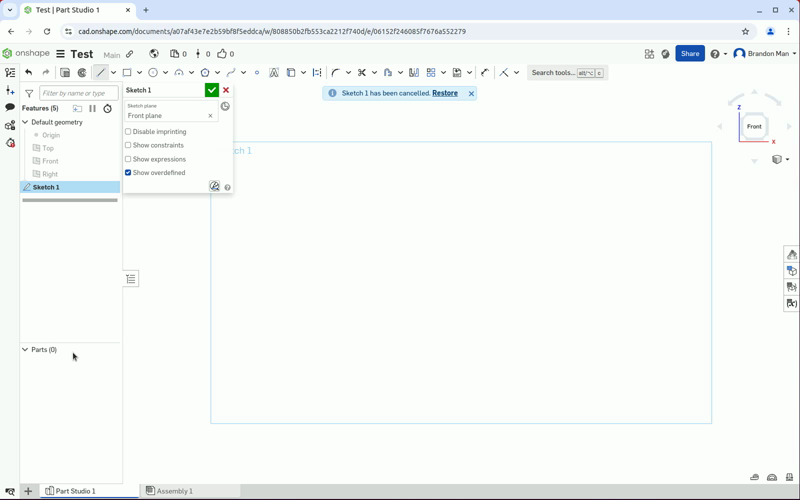
key_down(shift)
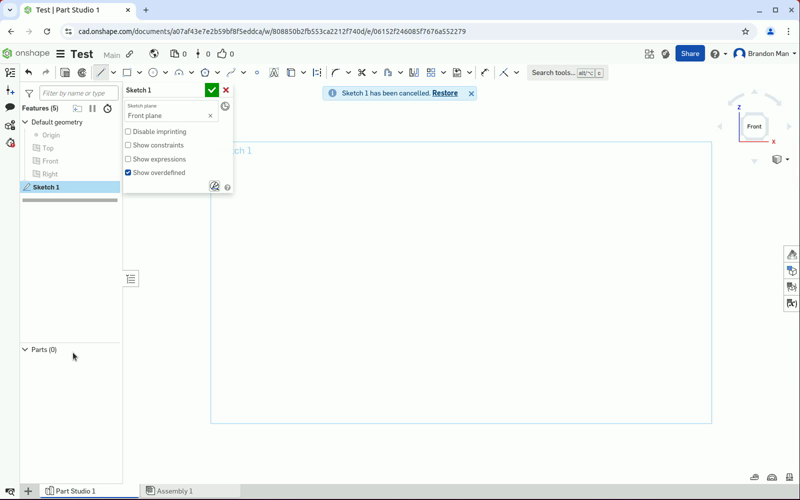
mouse_move(460, 282)
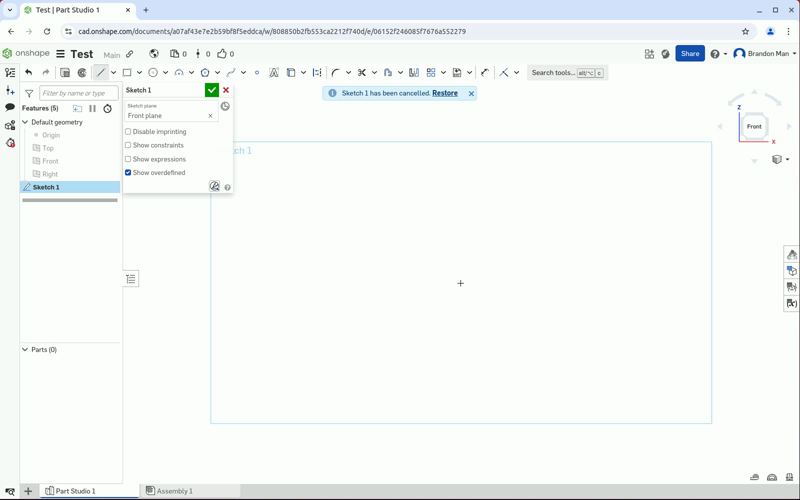
click(460, 282)
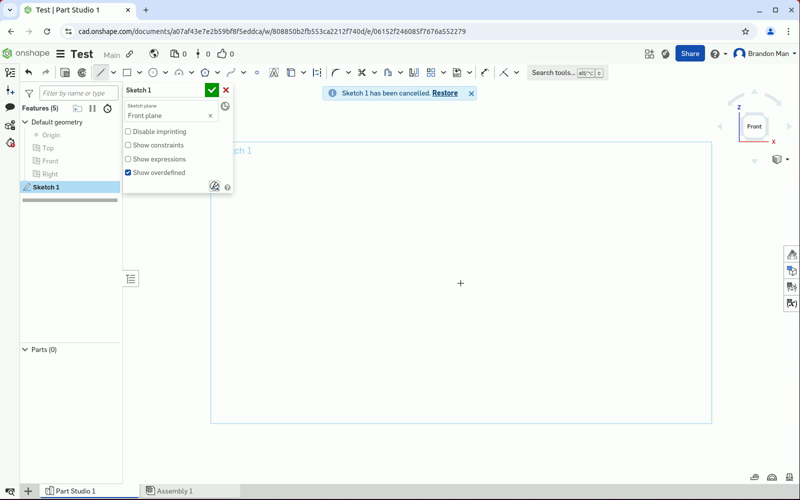
key_up(shift)
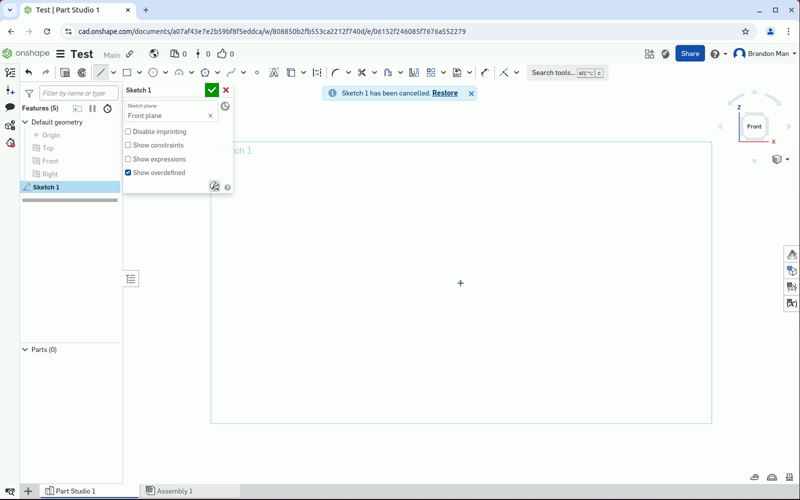
key_down(shift)
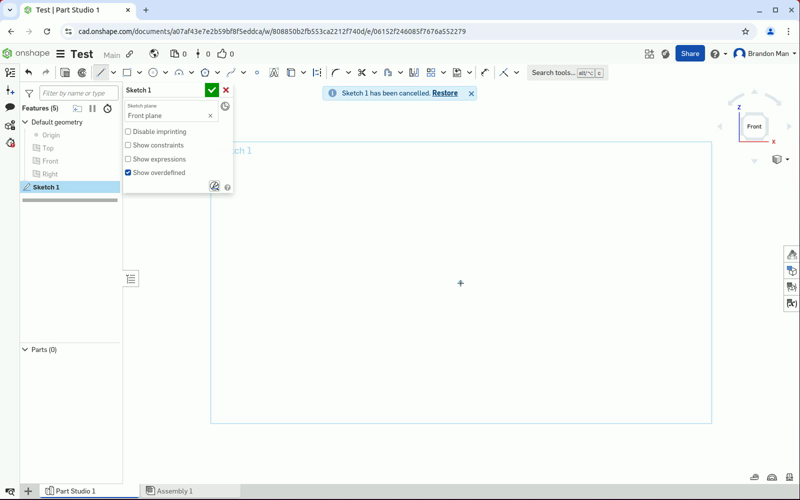
mouse_move(573, 282)
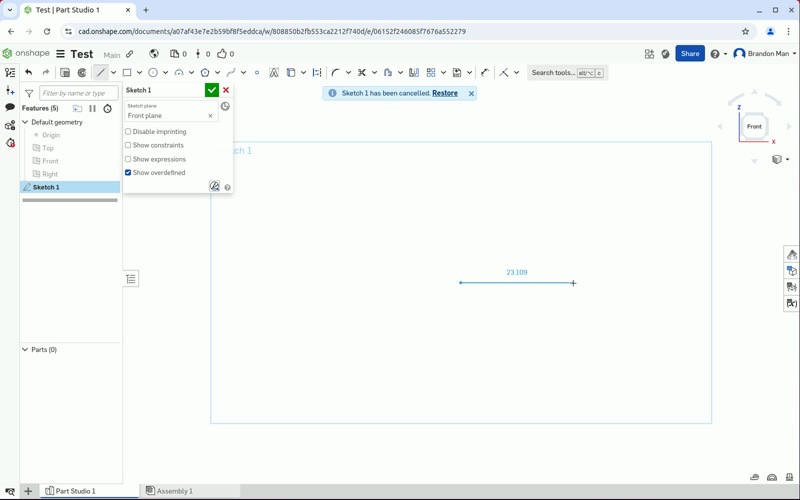
click(573, 282)
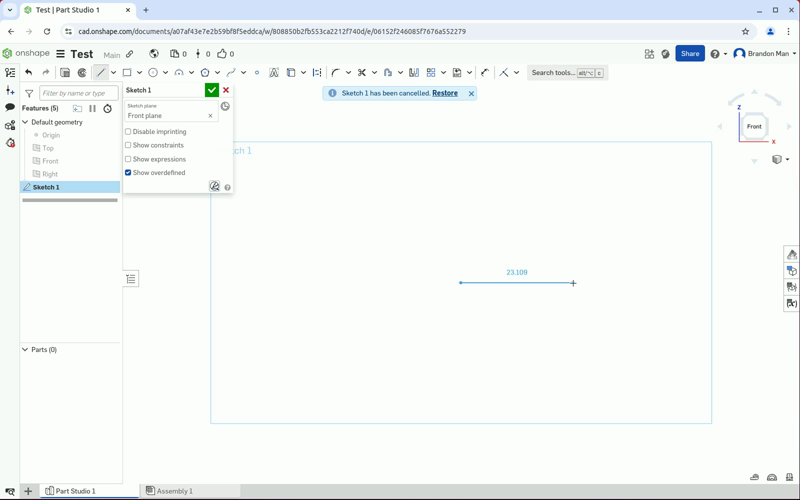
key_up(shift)
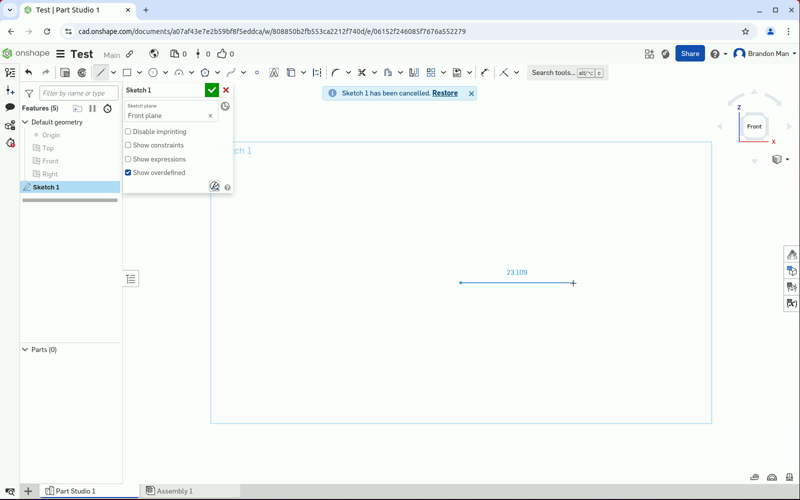
key_down(shift)
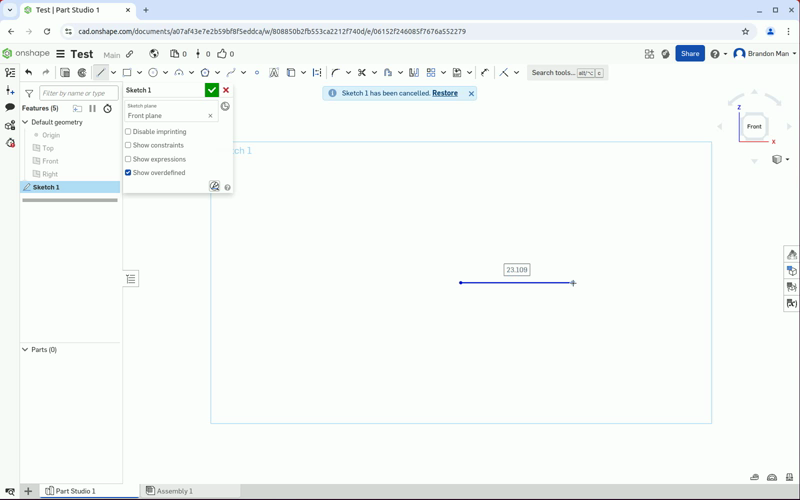
mouse_move(573, 170)
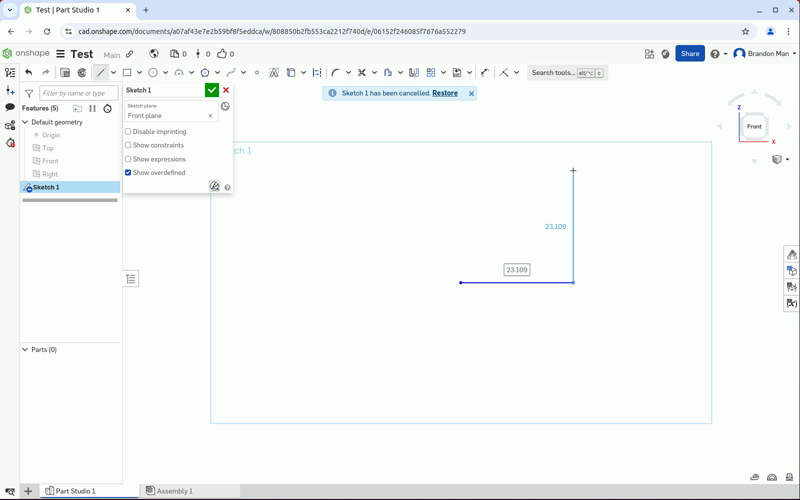
click(573, 170)
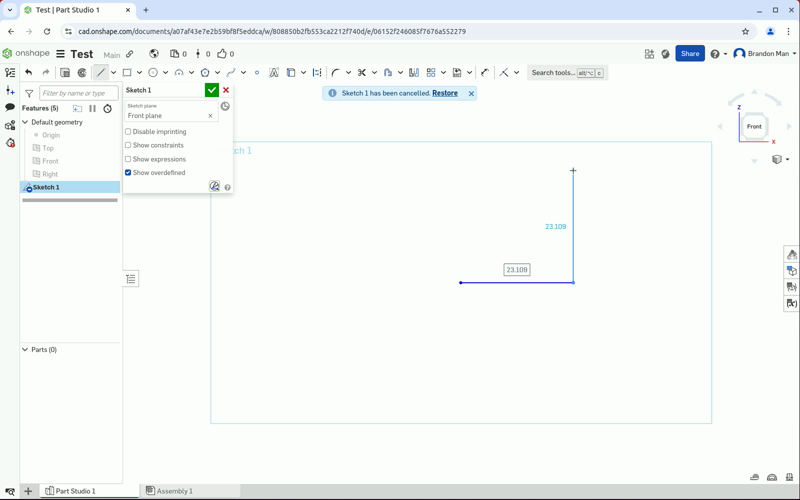
key_up(shift)
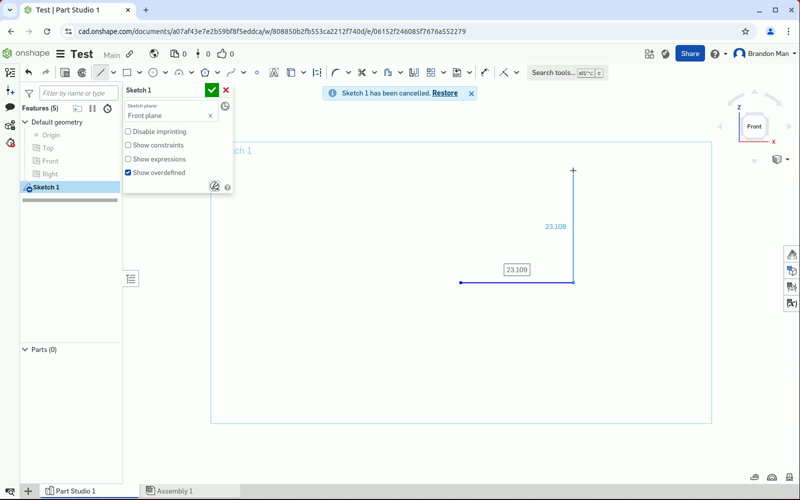
key_down(shift)
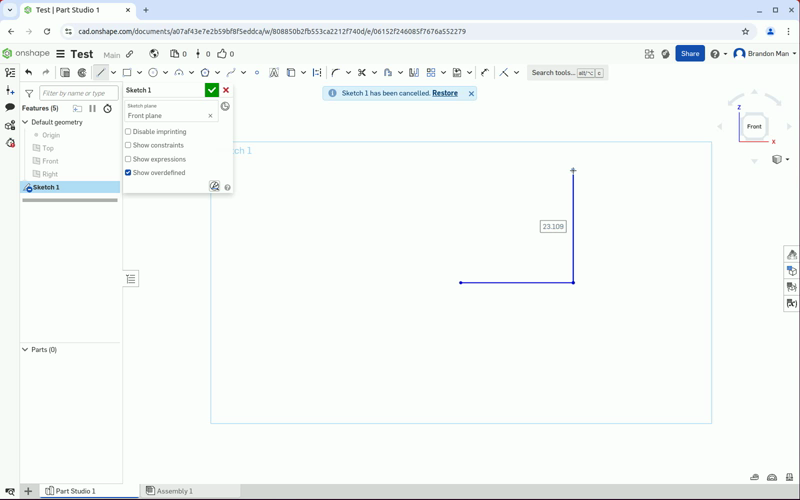
mouse_move(460, 170)
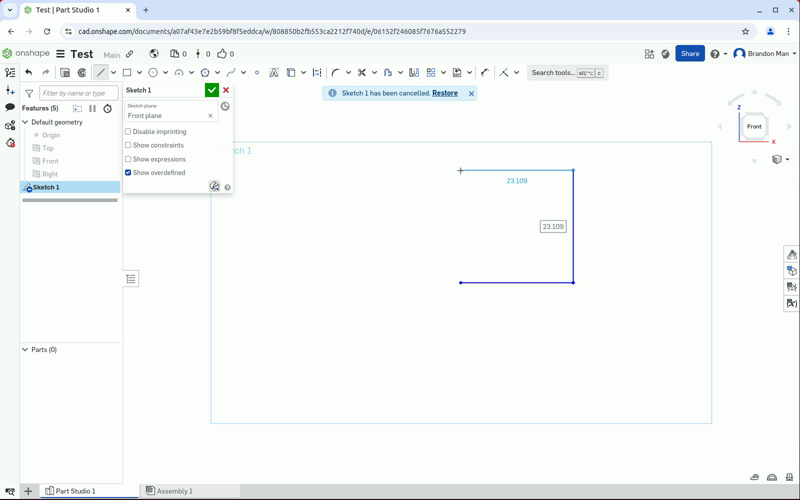
click(460, 170)
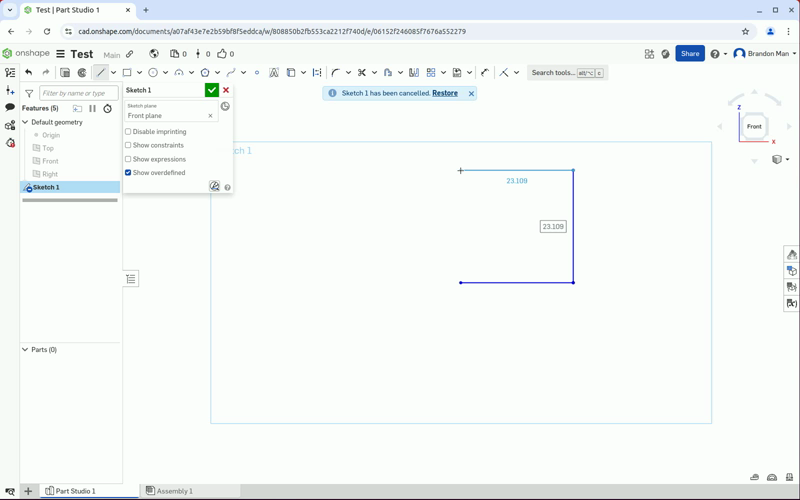
key_up(shift)
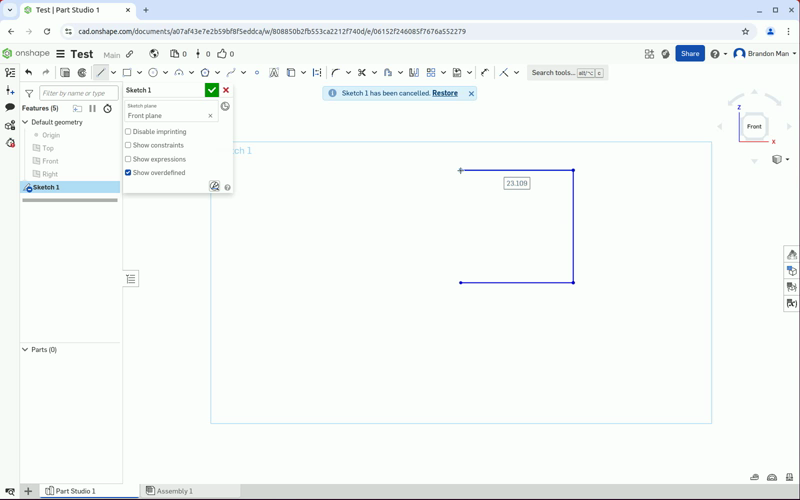
key_down(shift)
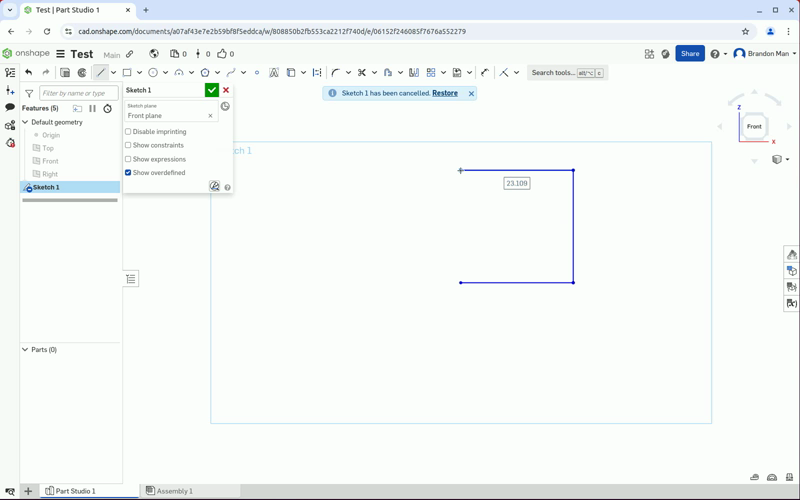
mouse_move(460, 282)
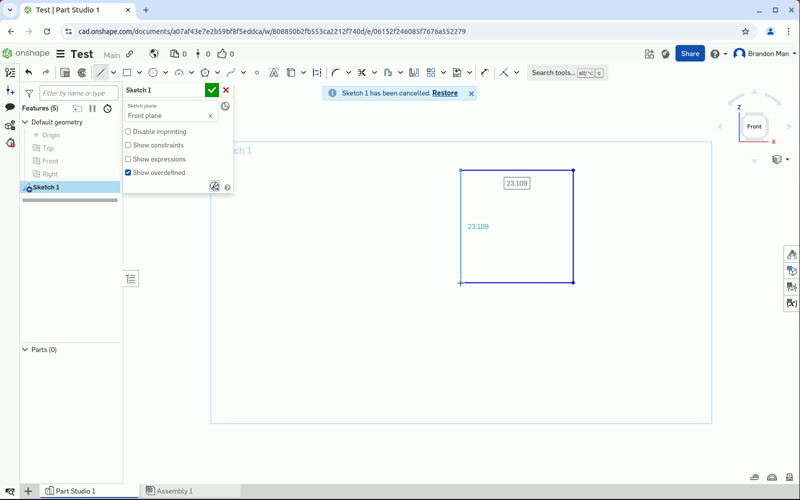
key_up(shift)
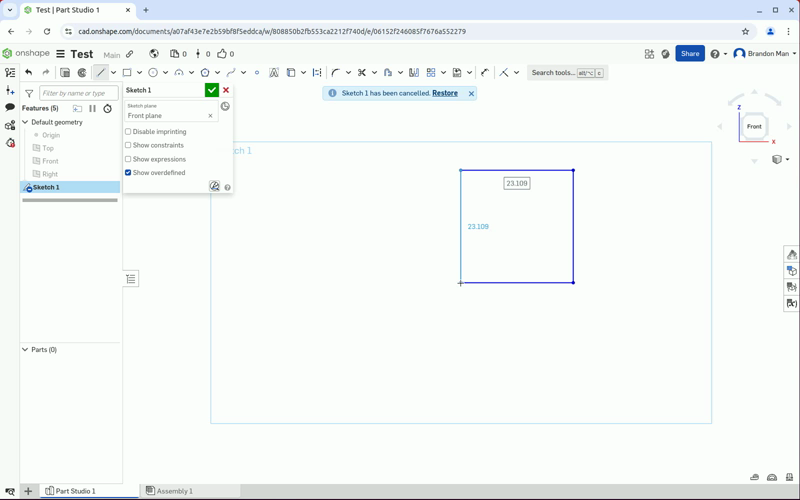
click(460, 282)
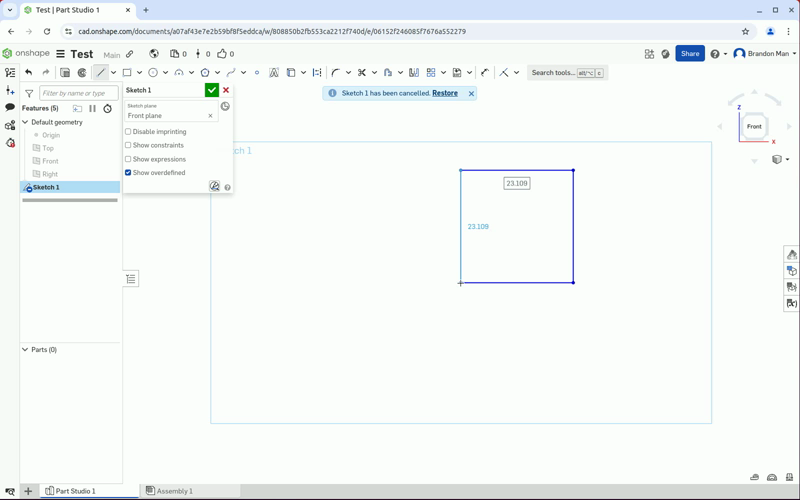
key(esc)
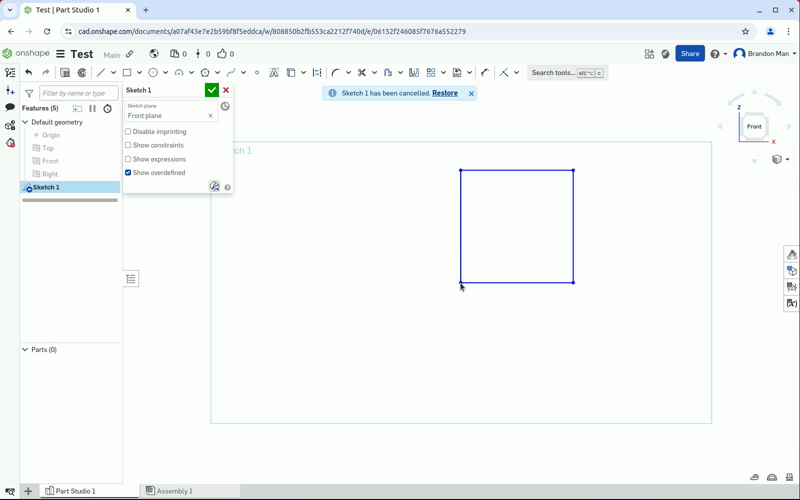
mouse_move(489, 233)
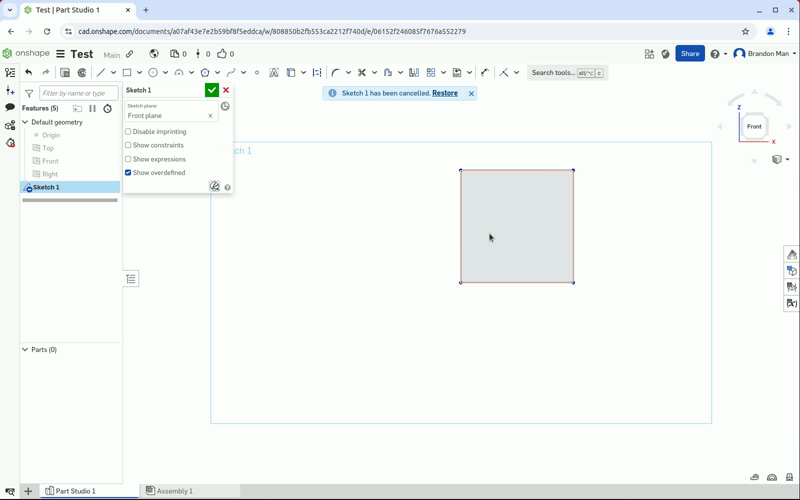
click(489, 233)
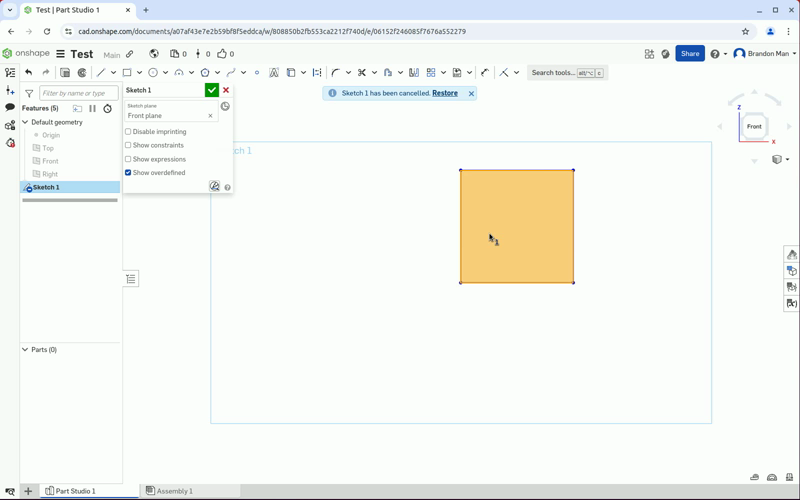
mouse_move(73, 352)
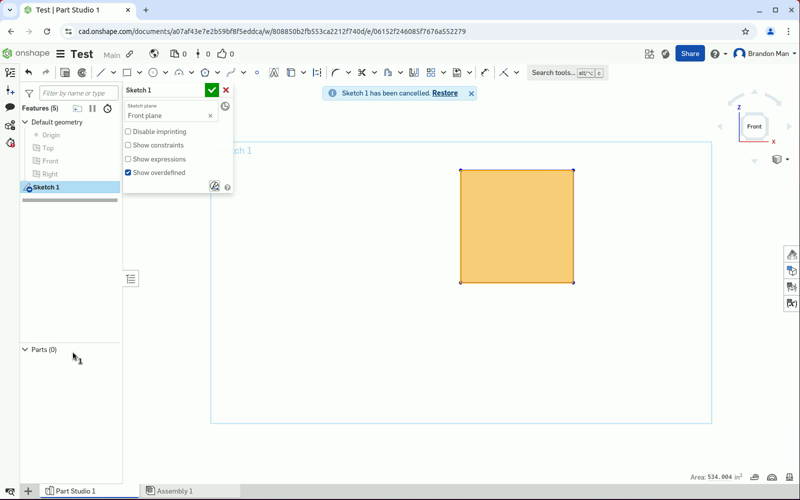
key(shift+y)
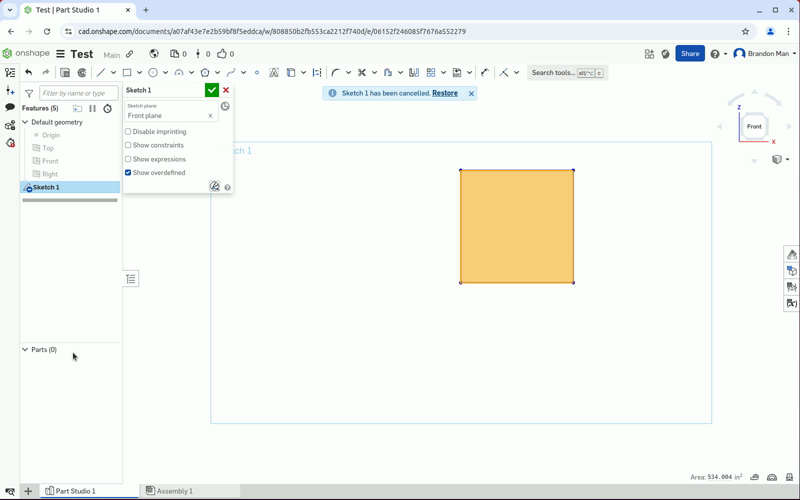
key(shift+e)
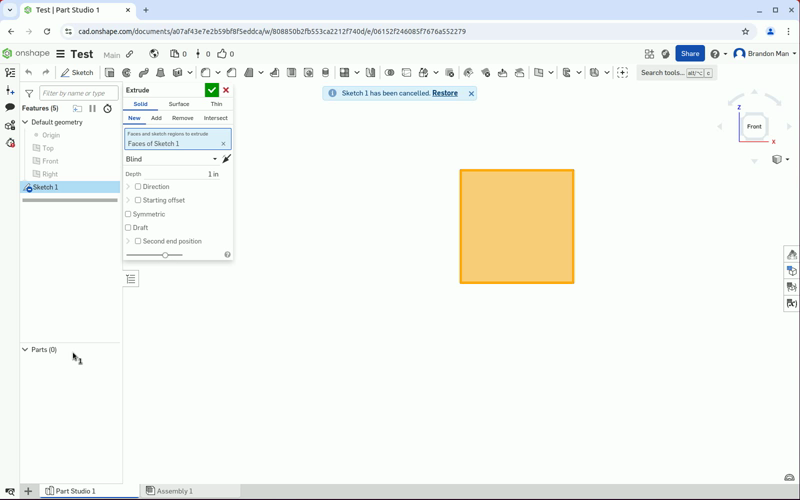
mouse_move(143, 106)
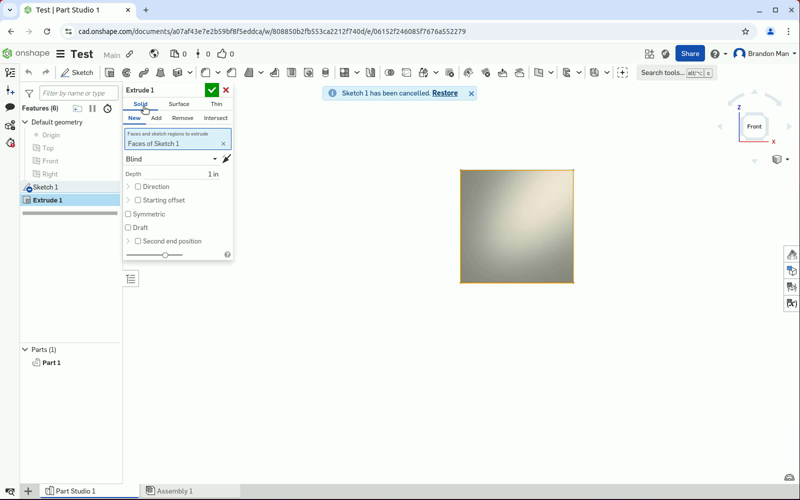
click(143, 106)
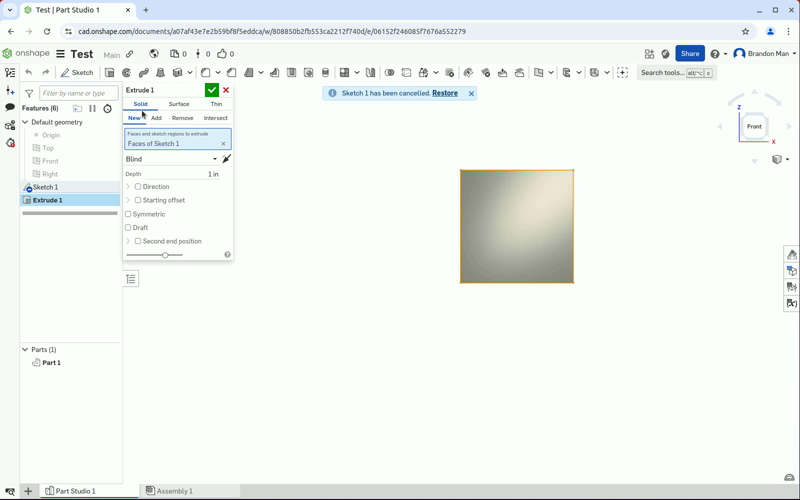
mouse_move(137, 120)
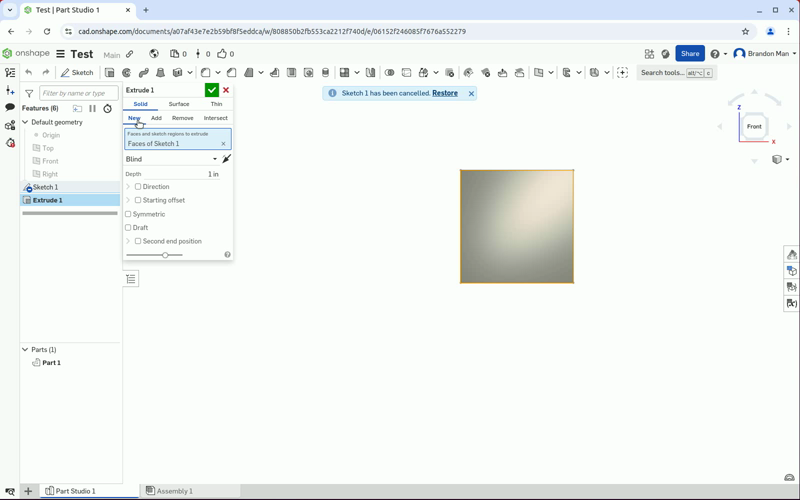
click(137, 120)
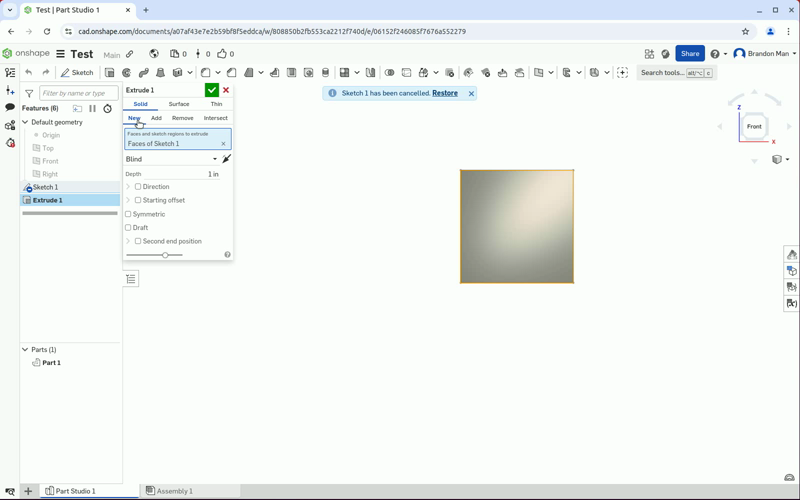
key(tab, 4)
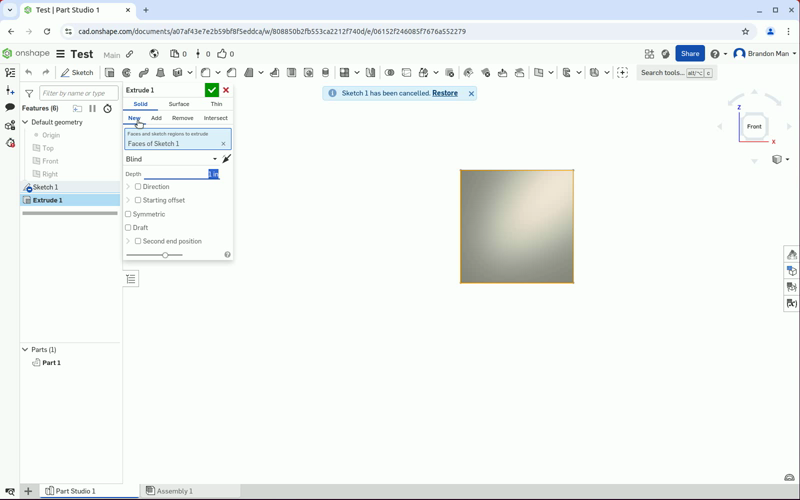
text(23.108)
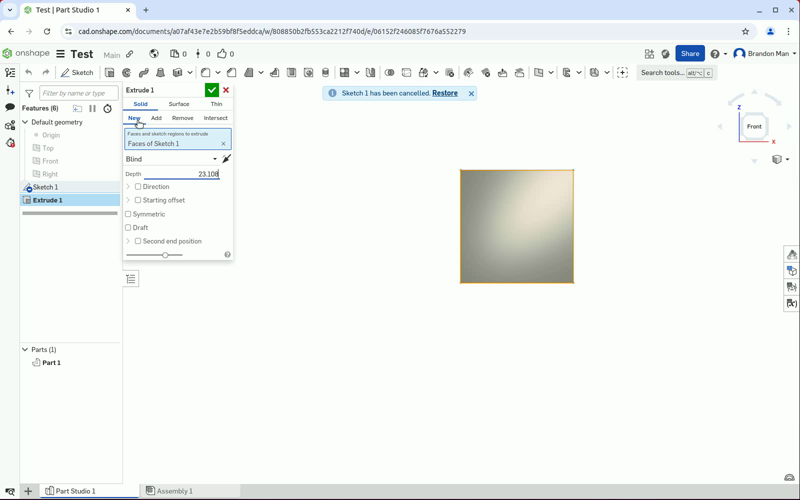
key(enter)
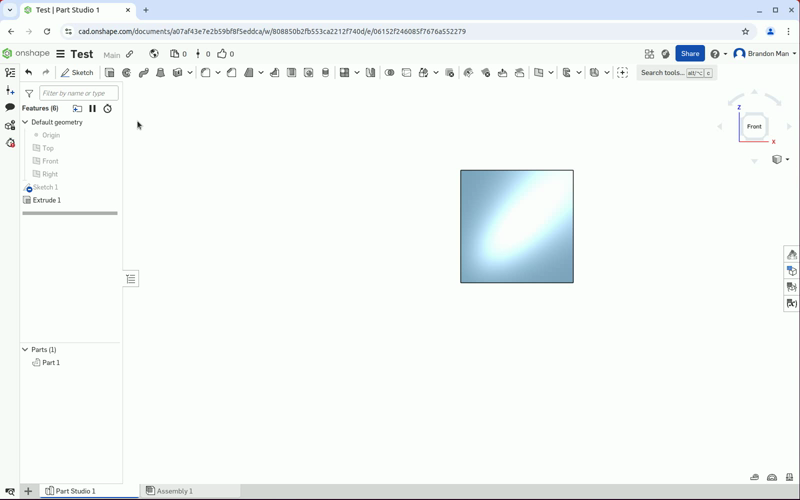
key(shift+h)
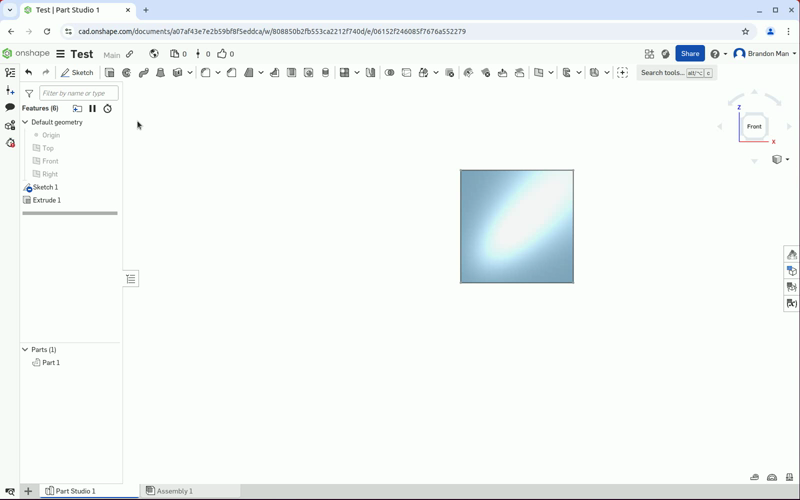
key(shift+h)
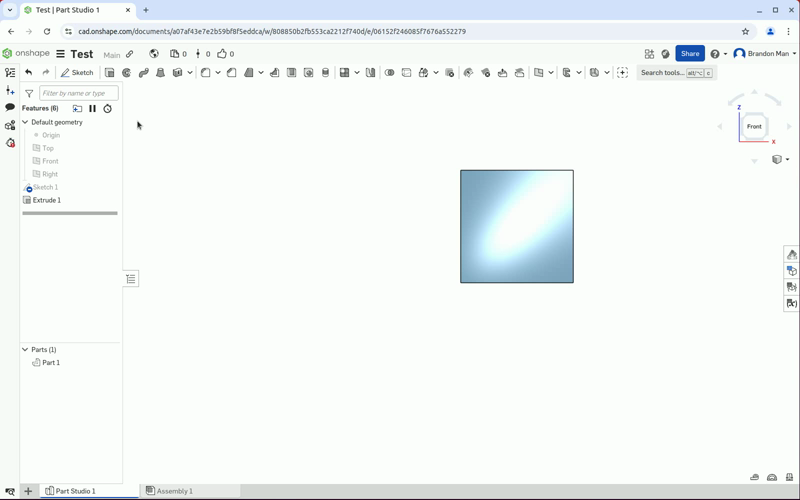
mouse_move(73, 189)
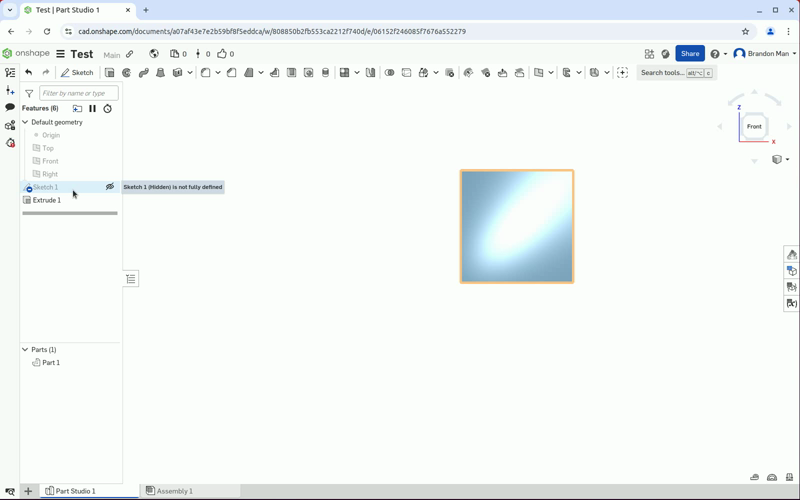
click(73, 189)
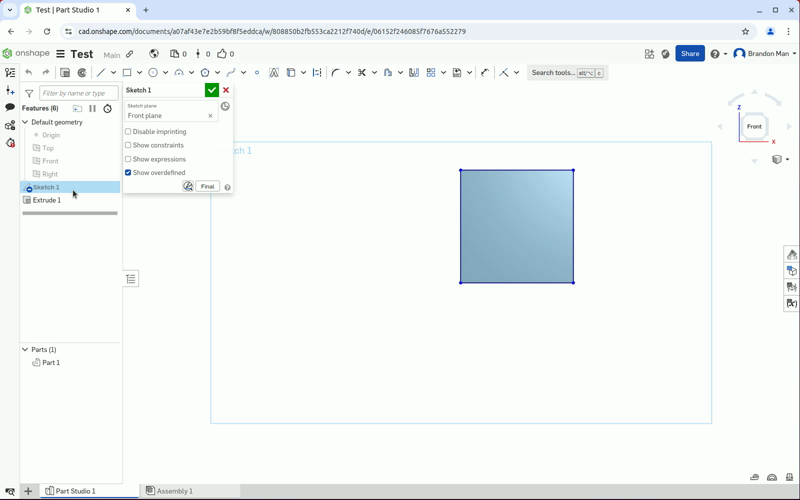
mouse_move(229, 92)
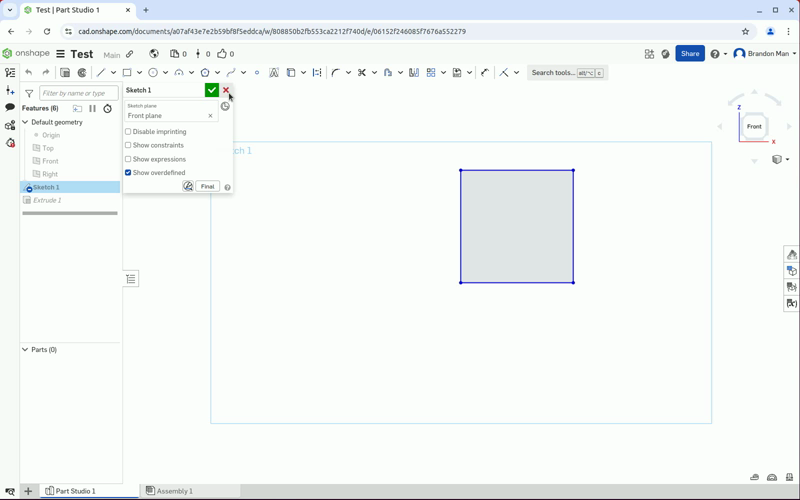
click(229, 92)
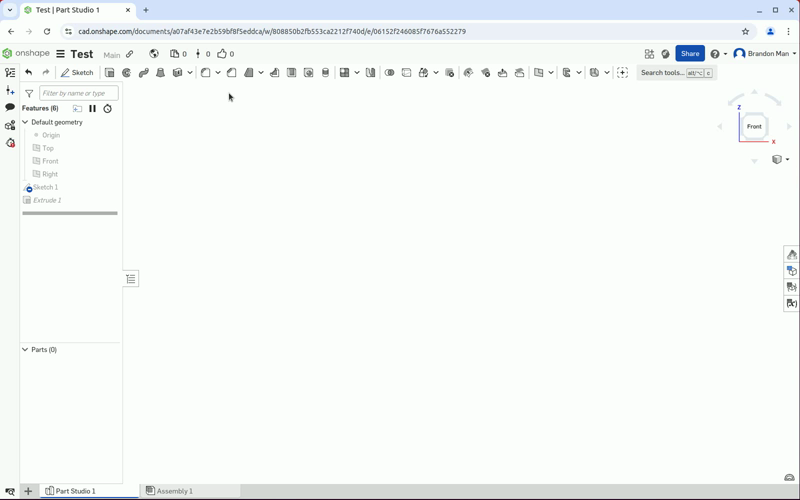
mouse_move(73, 352)
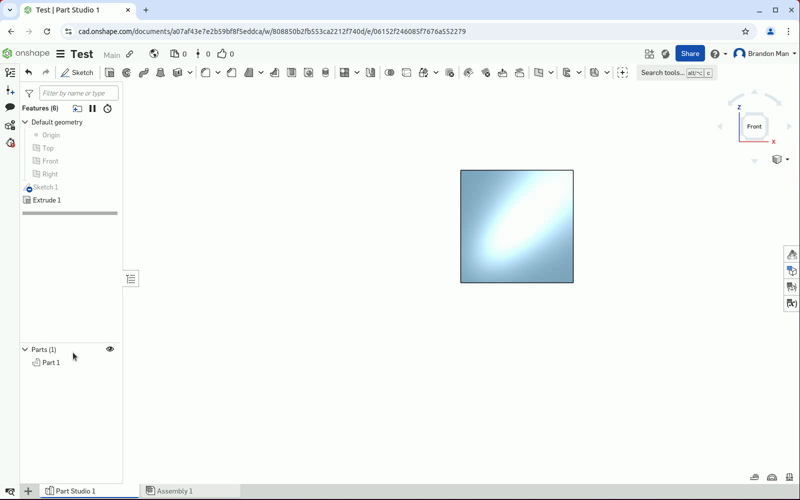
key(y)
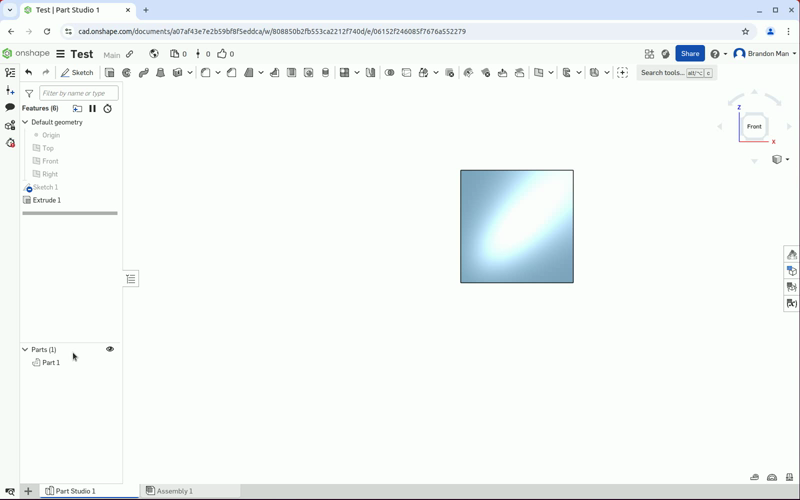
key(shift+p)
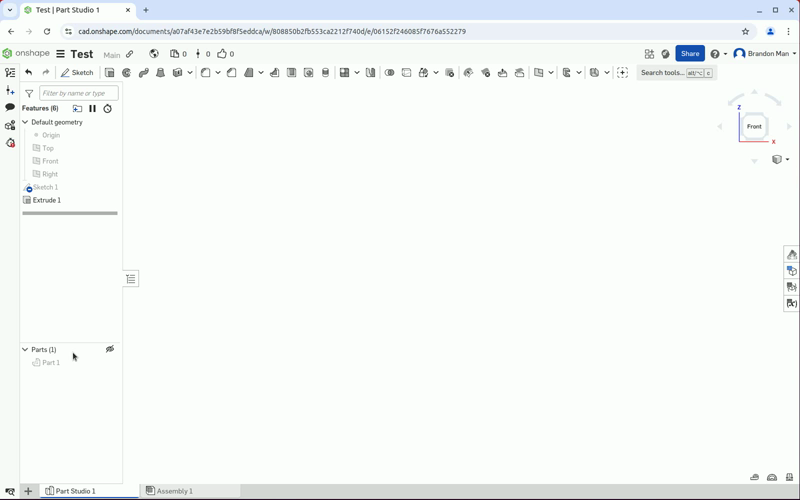
key(space)
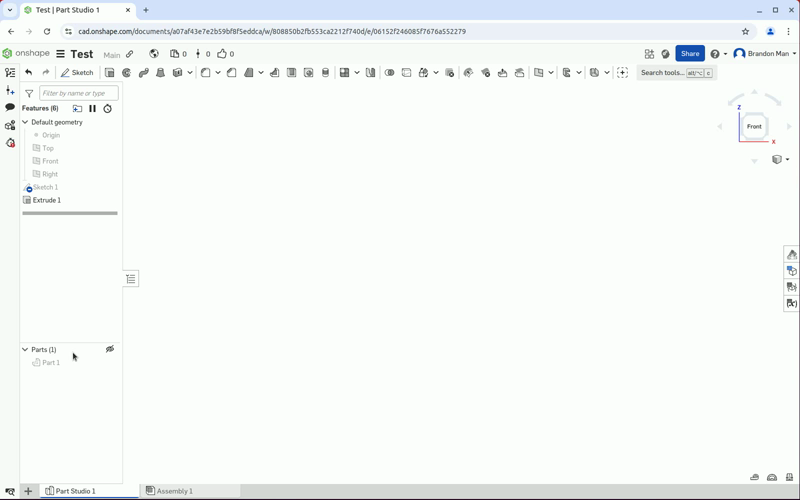
key_down(shift)
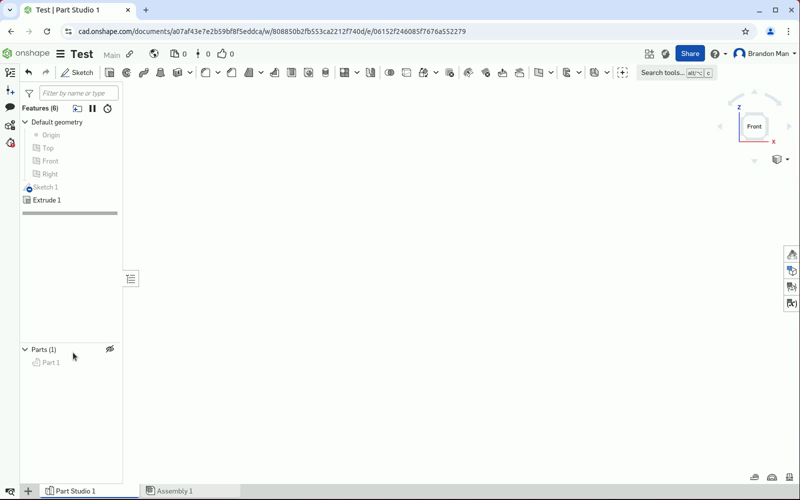
key(down)
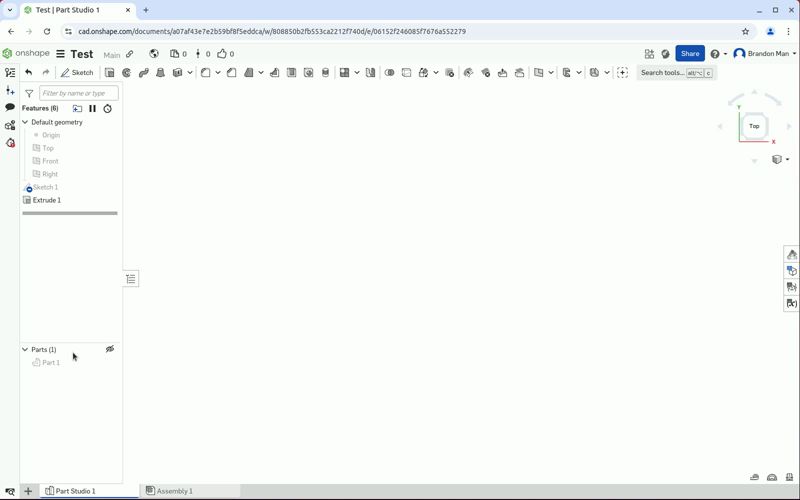
key_up(shift)
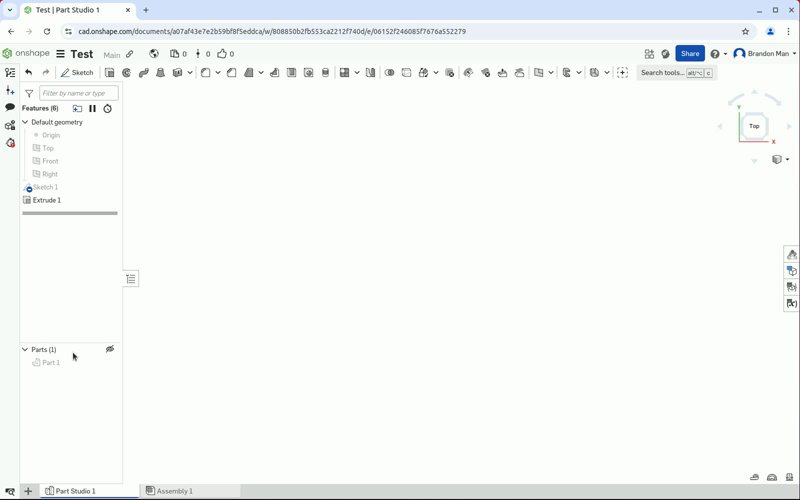
mouse_move(73, 352)
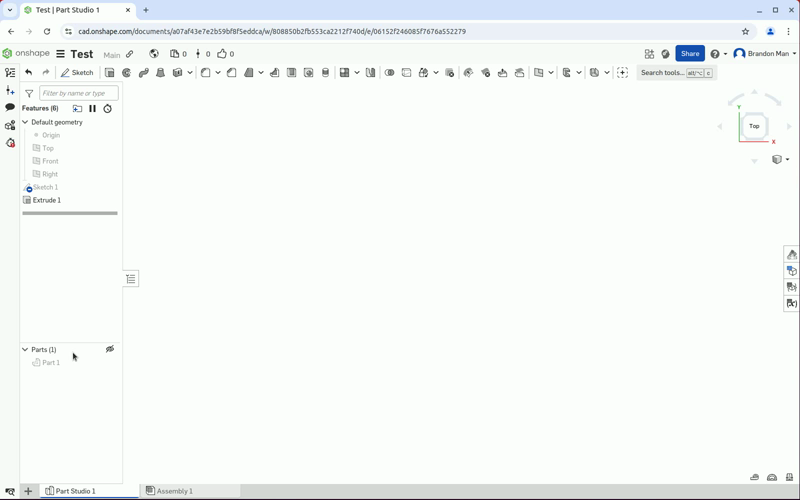
key(shift+y)
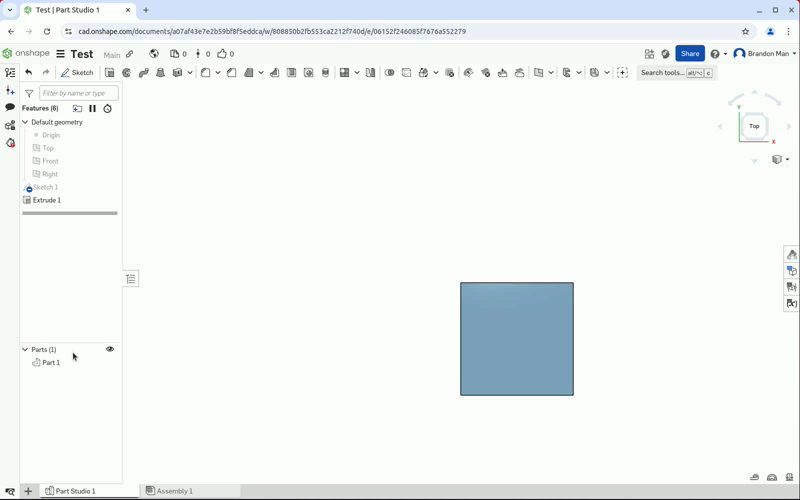
mouse_move(541, 75)
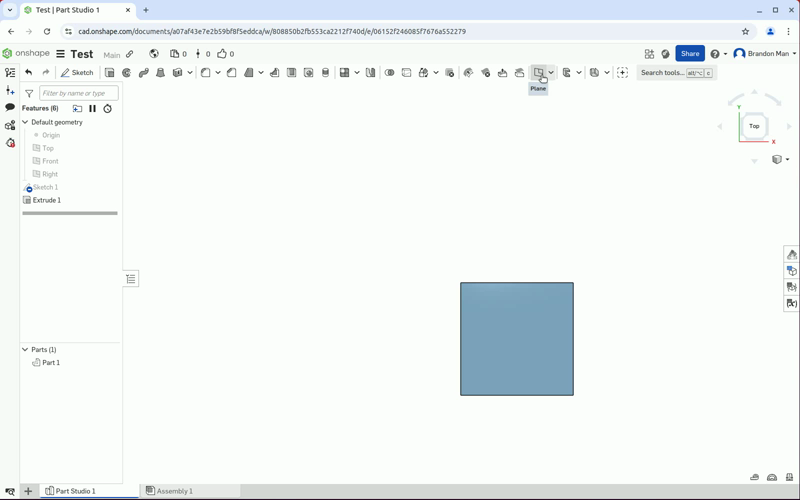
click(541, 75)
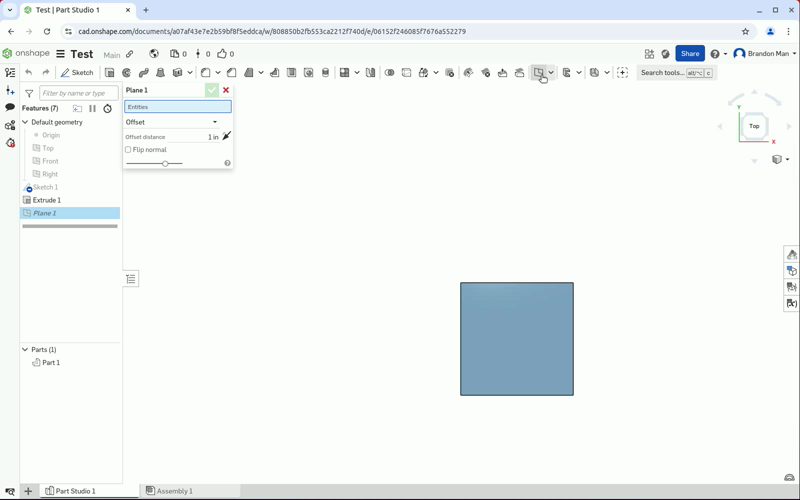
mouse_move(73, 150)
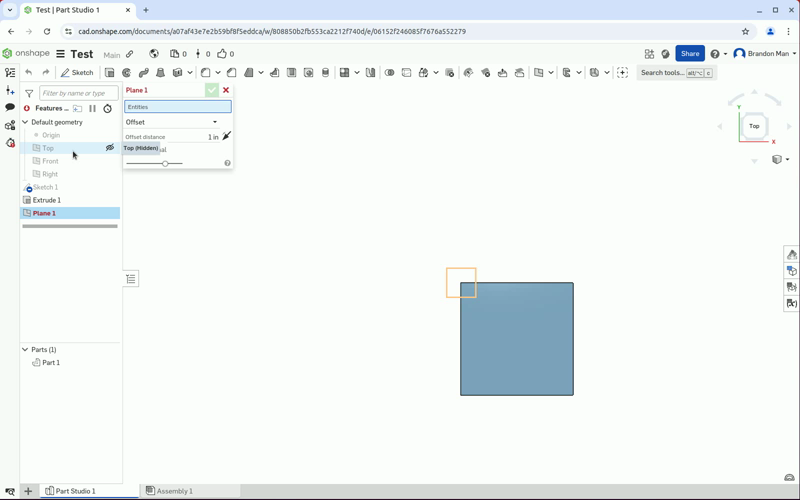
click(73, 150)
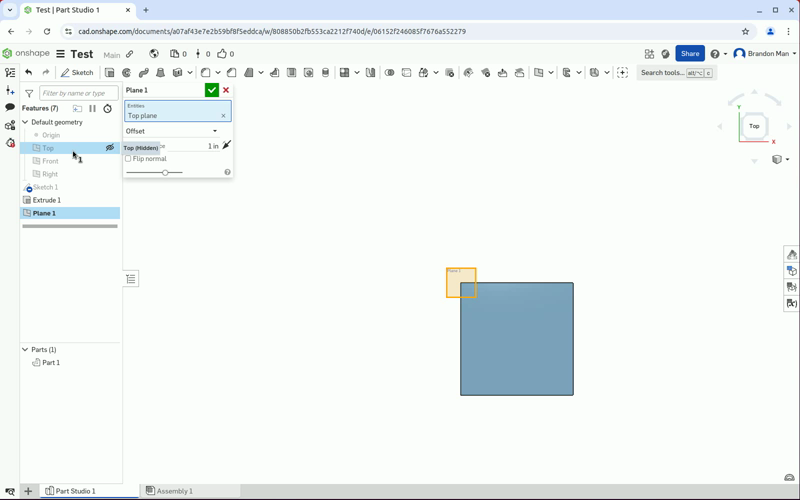
key(tab, 2)
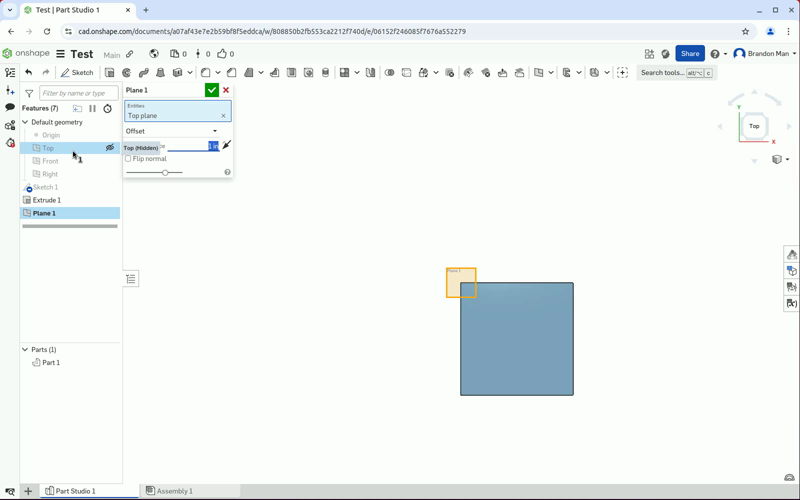
text(23.108)
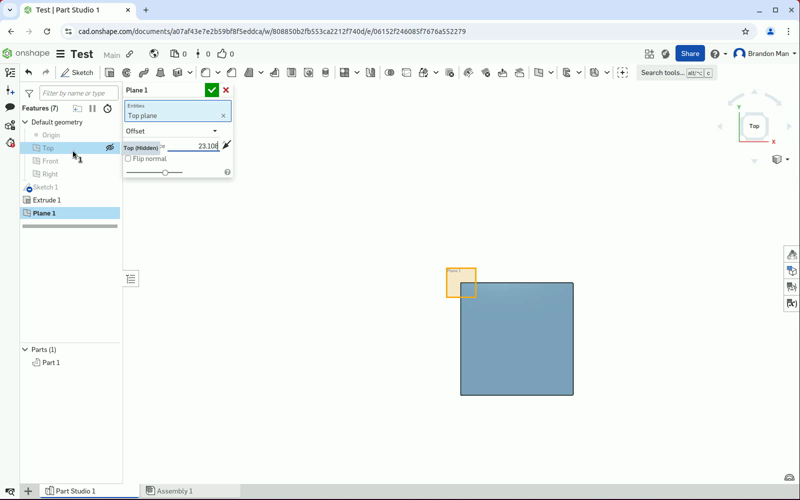
key(enter, 2)
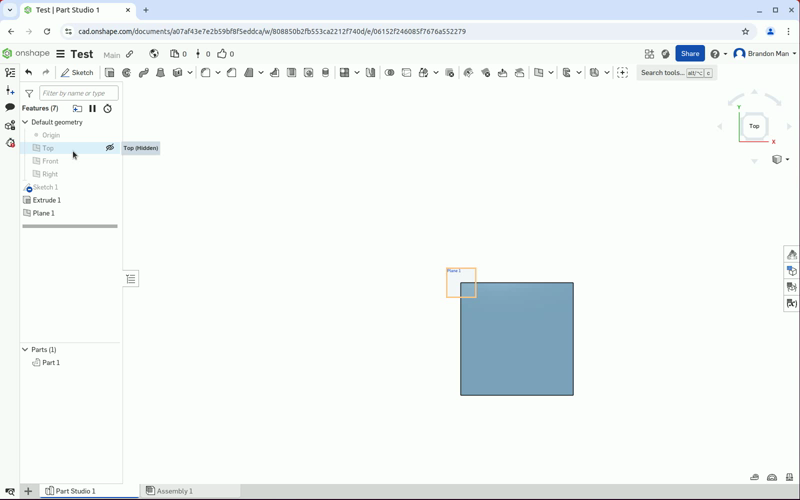
key(shift+s)
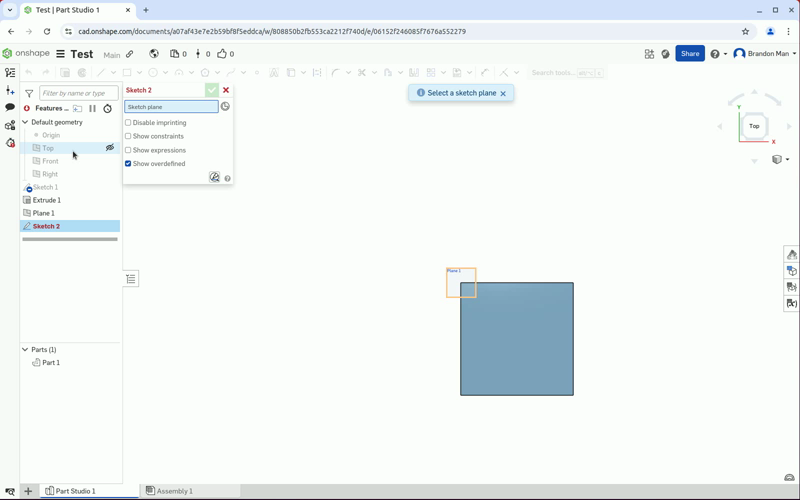
mouse_move(73, 215)
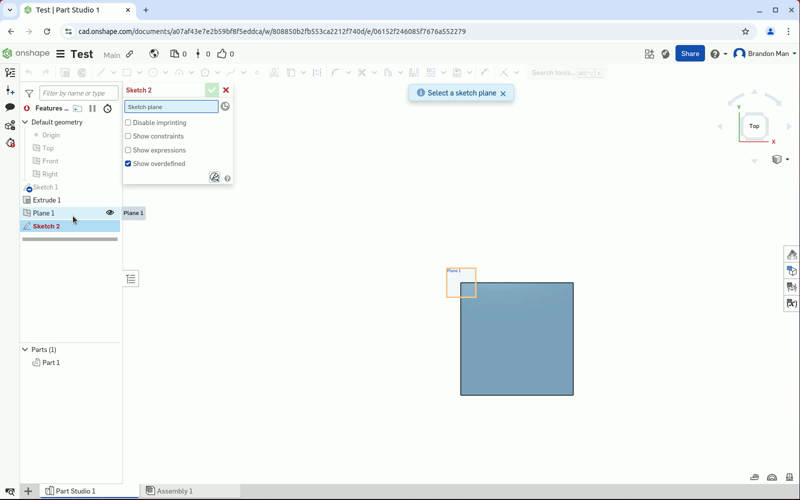
click(73, 215)
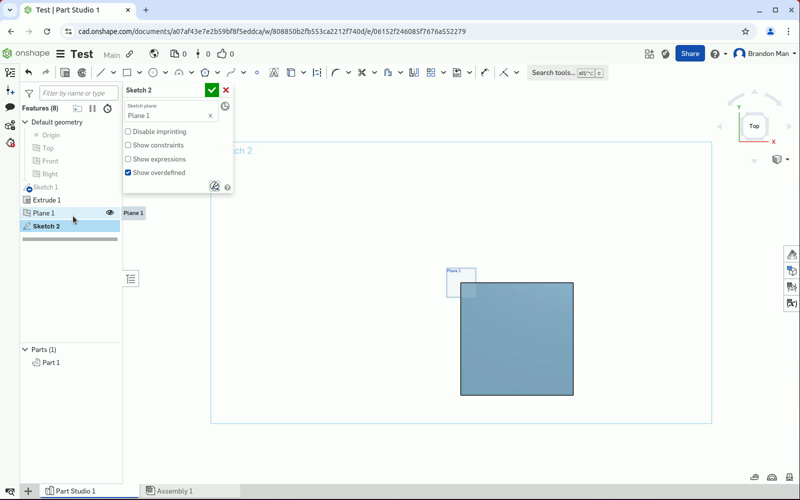
mouse_move(73, 352)
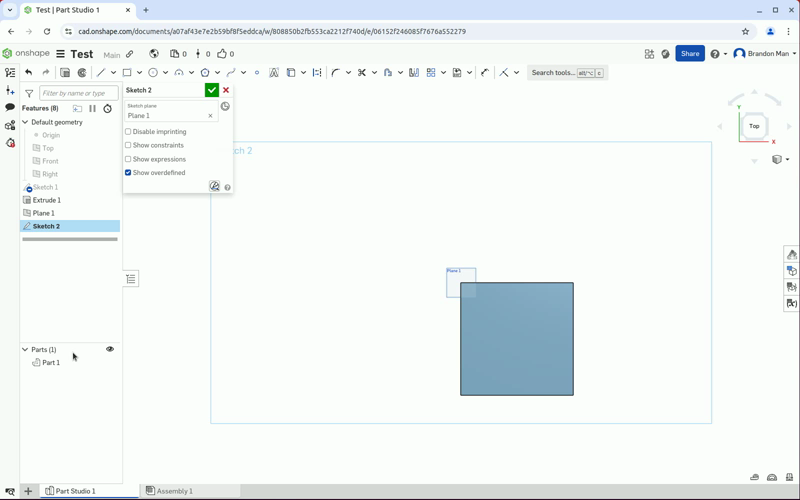
key(y)
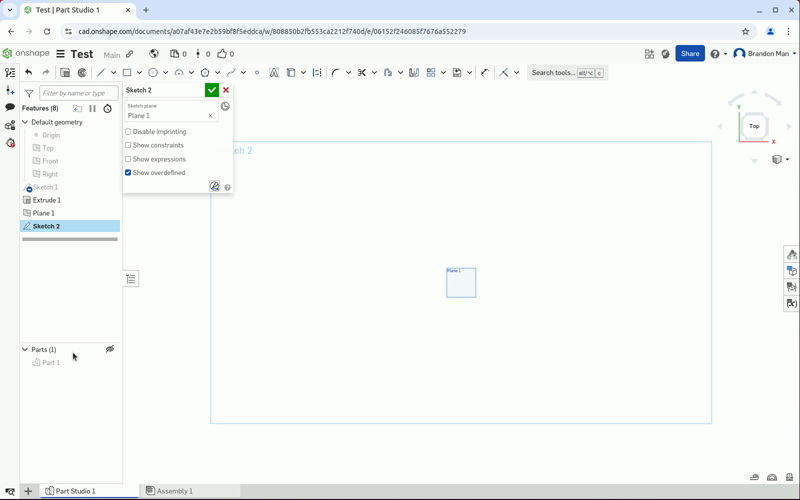
key(l)
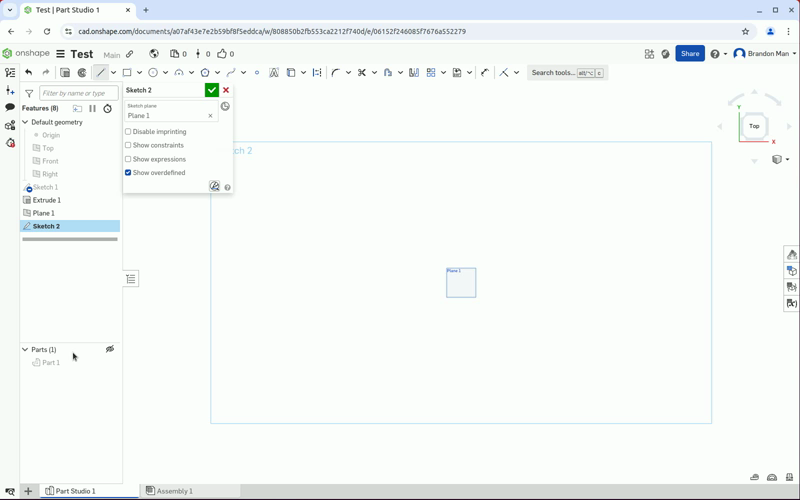
key_down(shift)
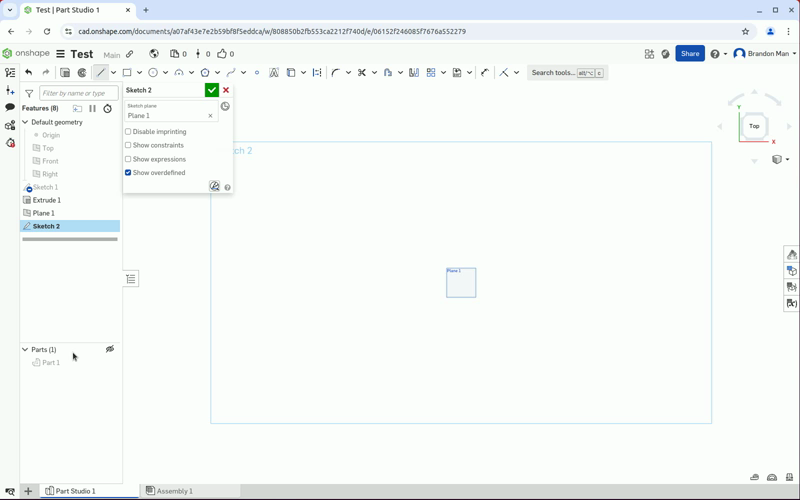
mouse_move(470, 383)
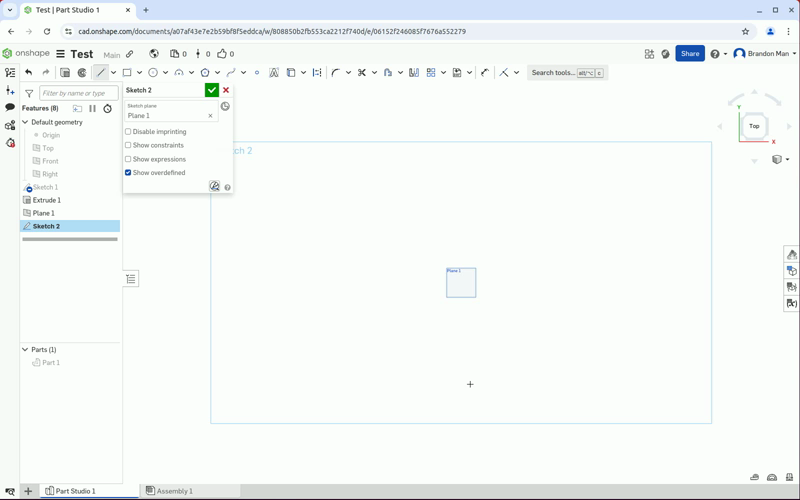
click(470, 383)
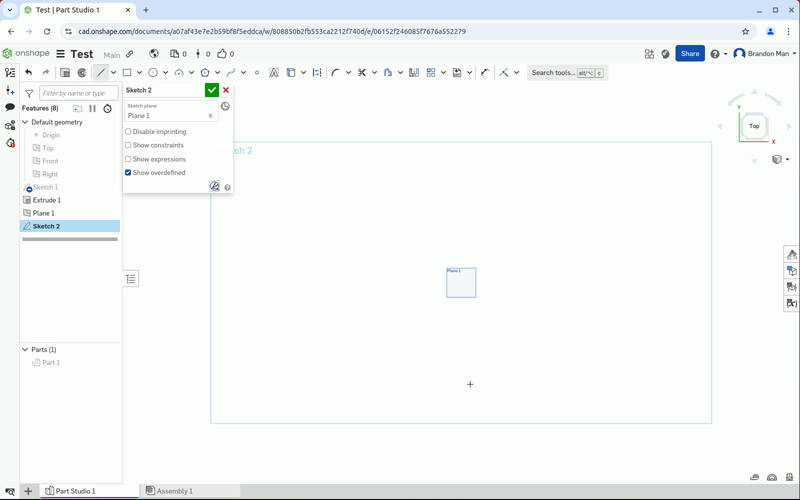
key_up(shift)
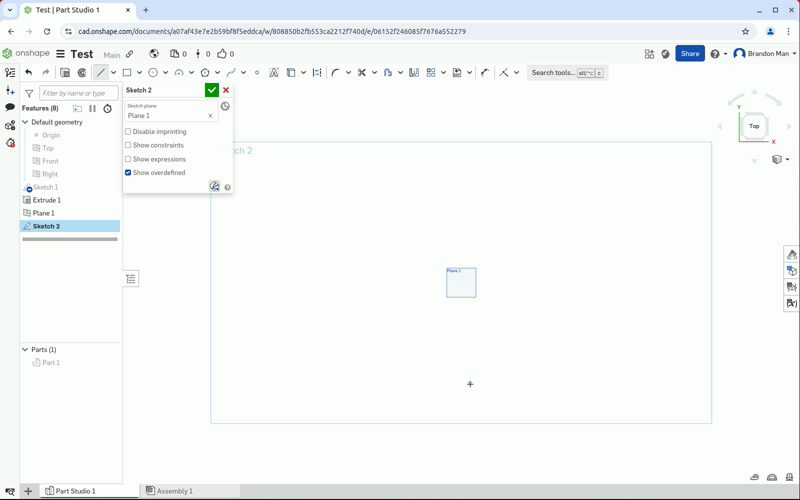
key_down(shift)
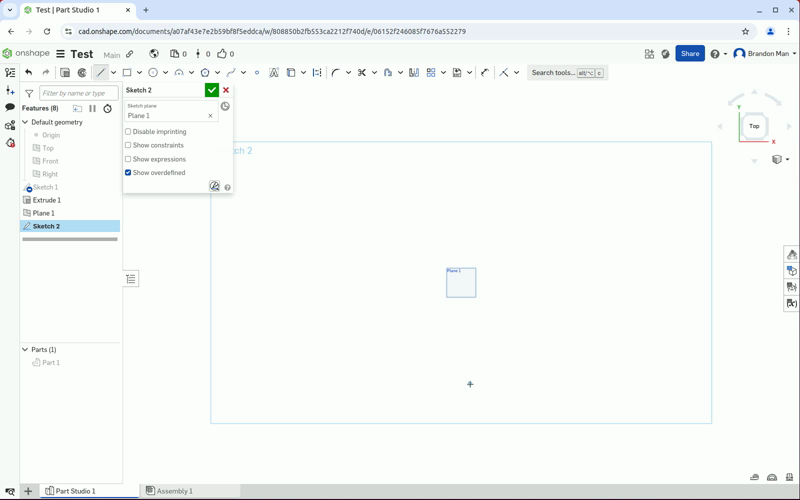
mouse_move(559, 383)
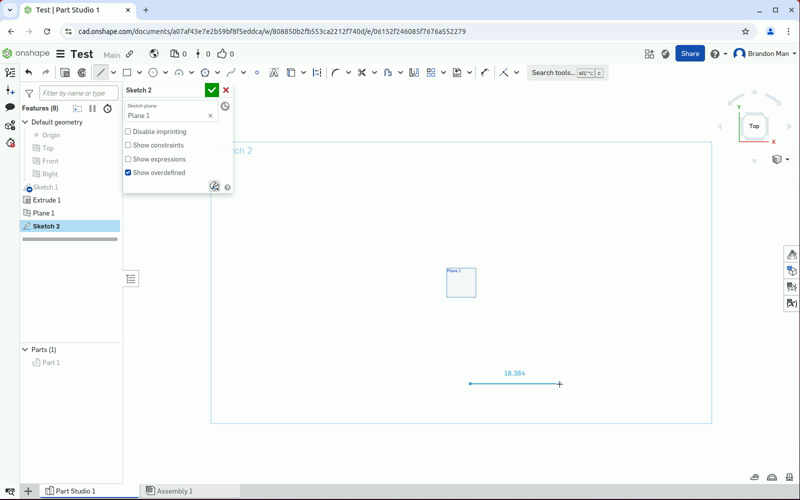
click(559, 383)
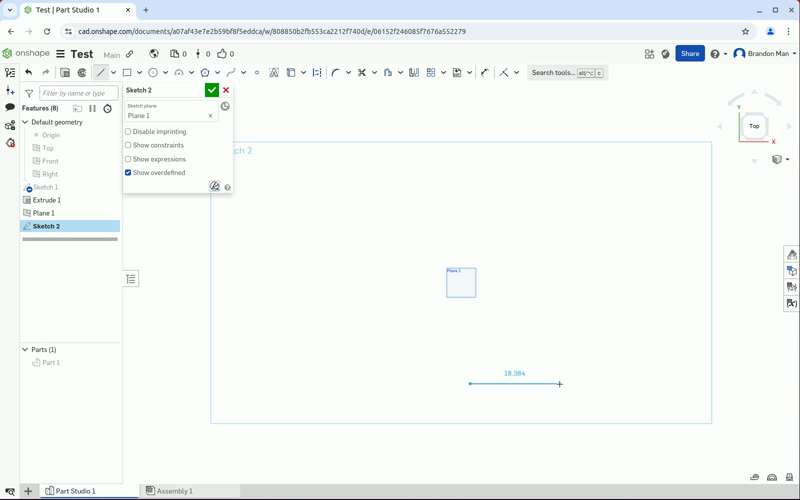
key_up(shift)
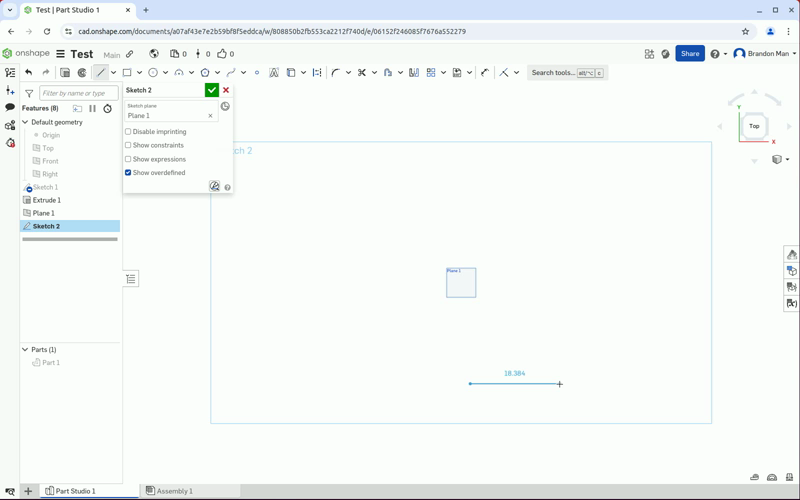
key_down(shift)
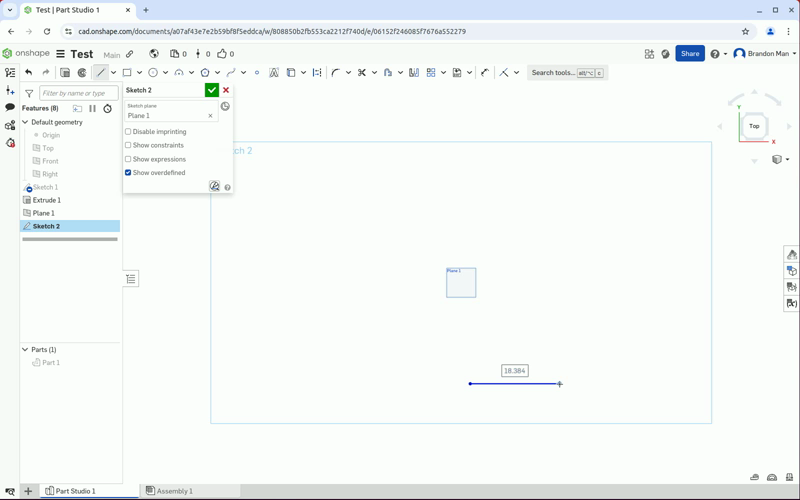
mouse_move(559, 294)
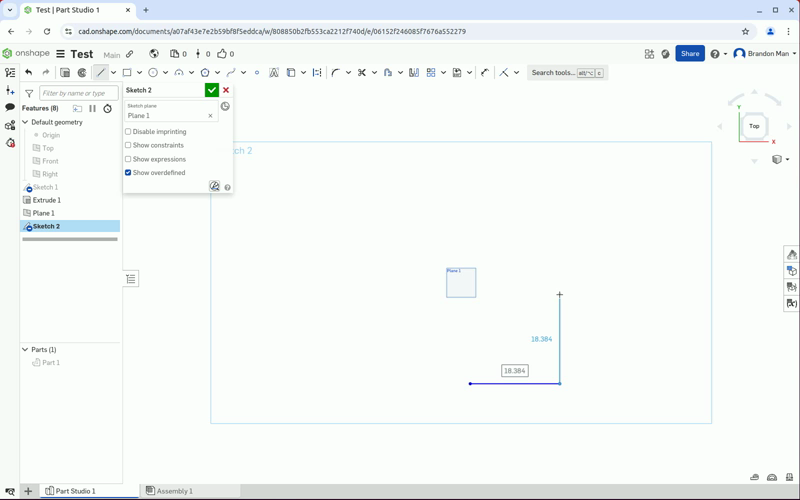
click(559, 294)
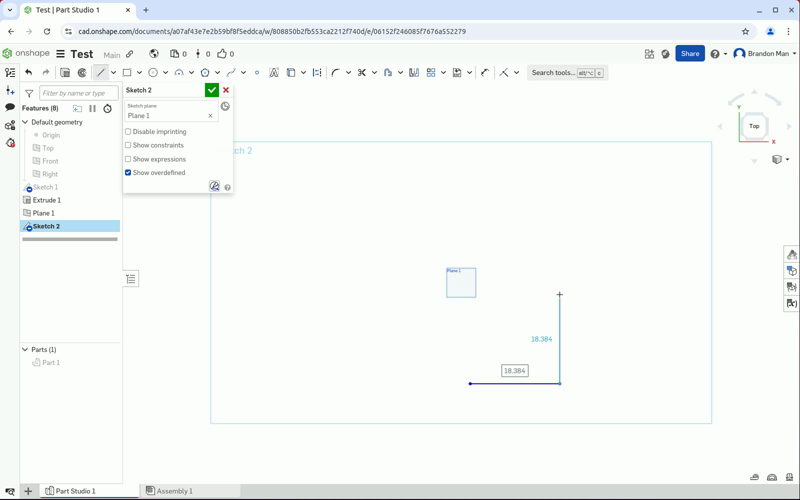
key_up(shift)
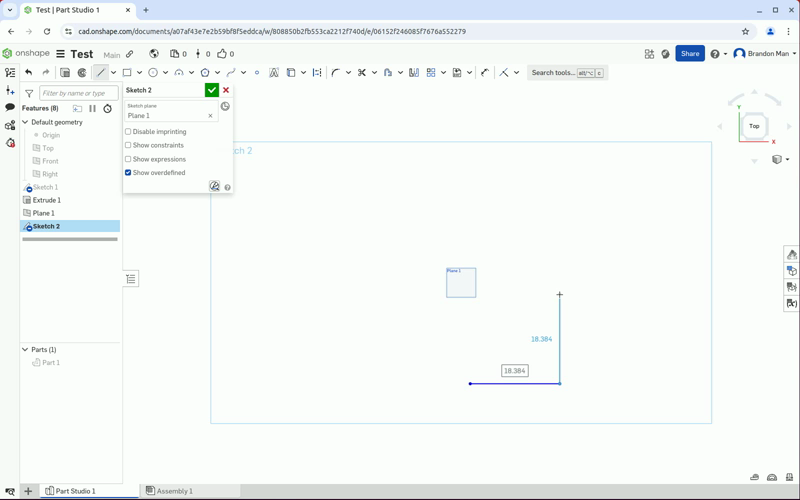
key_down(shift)
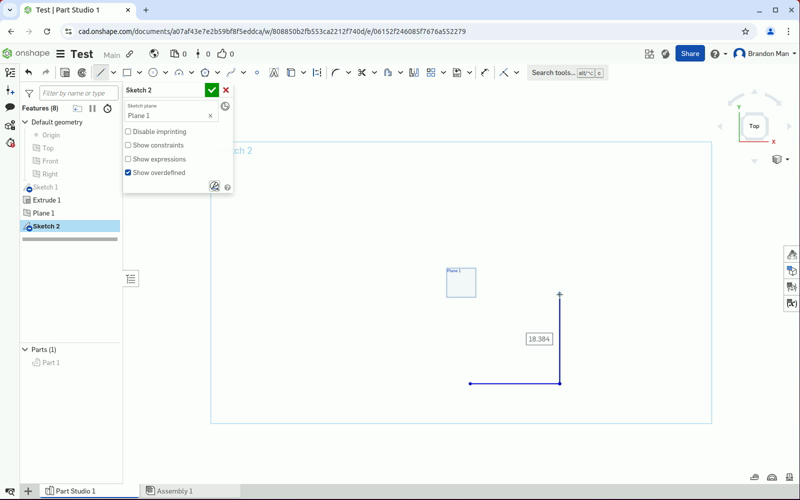
mouse_move(470, 294)
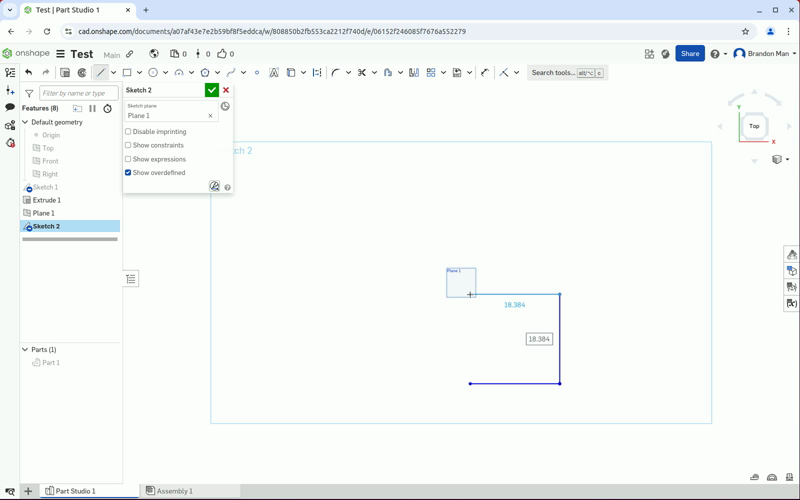
click(470, 294)
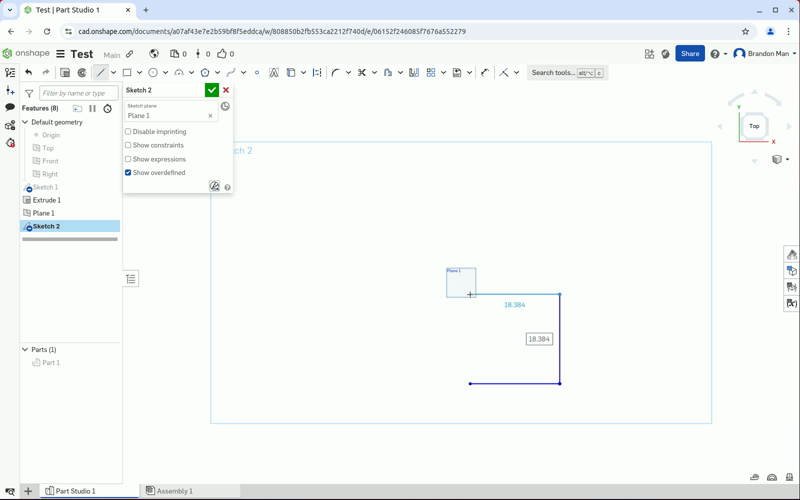
key_up(shift)
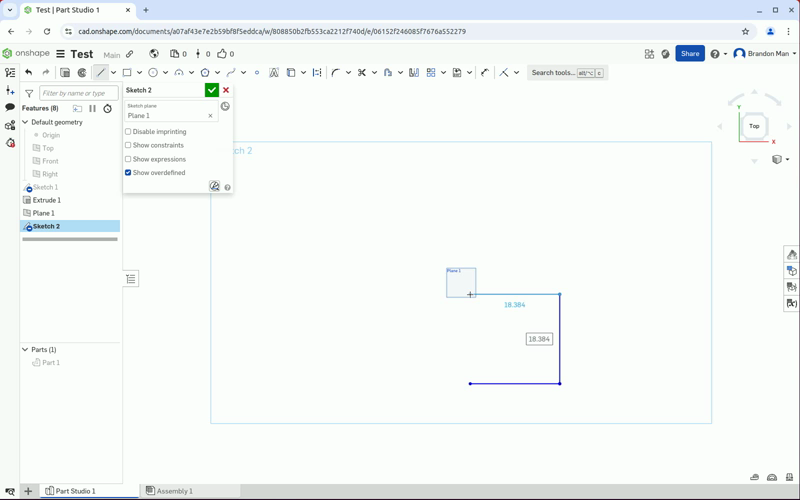
key_down(shift)
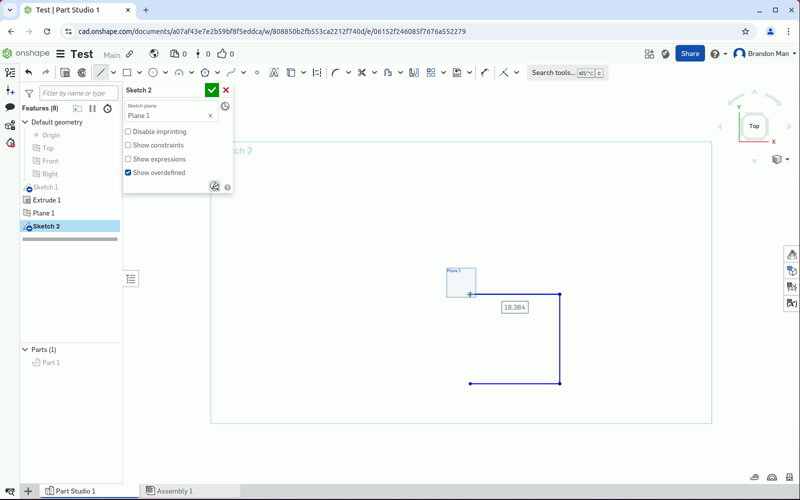
mouse_move(470, 383)
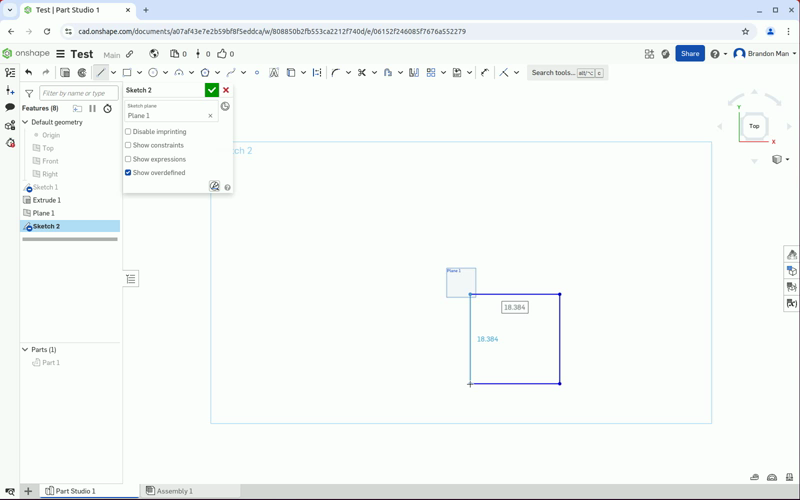
key_up(shift)
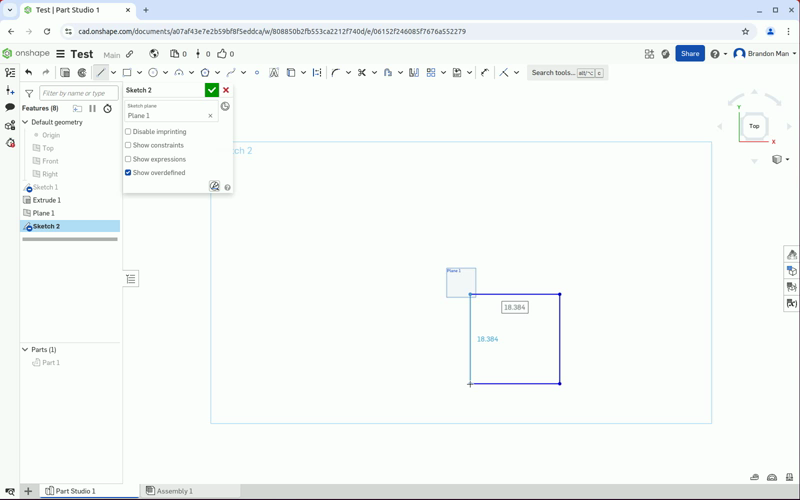
click(470, 383)
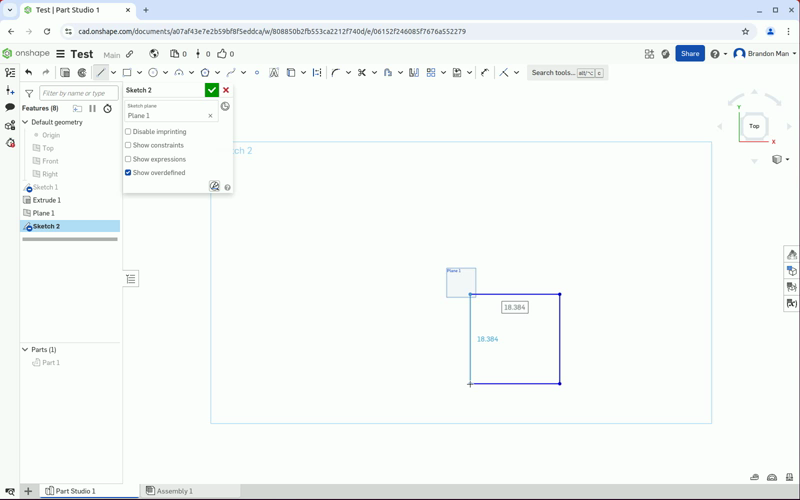
key(esc)
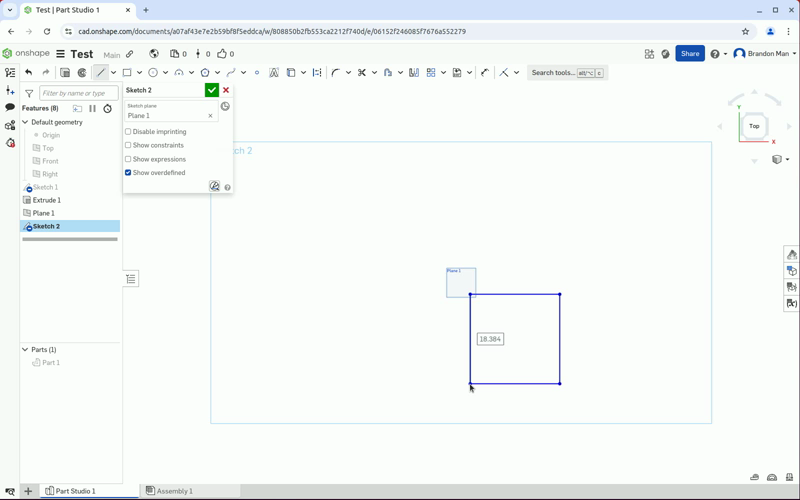
mouse_move(517, 319)
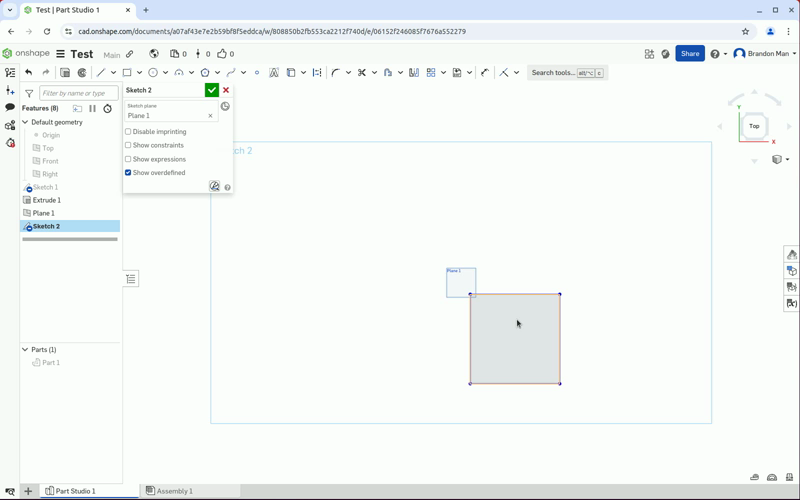
click(517, 319)
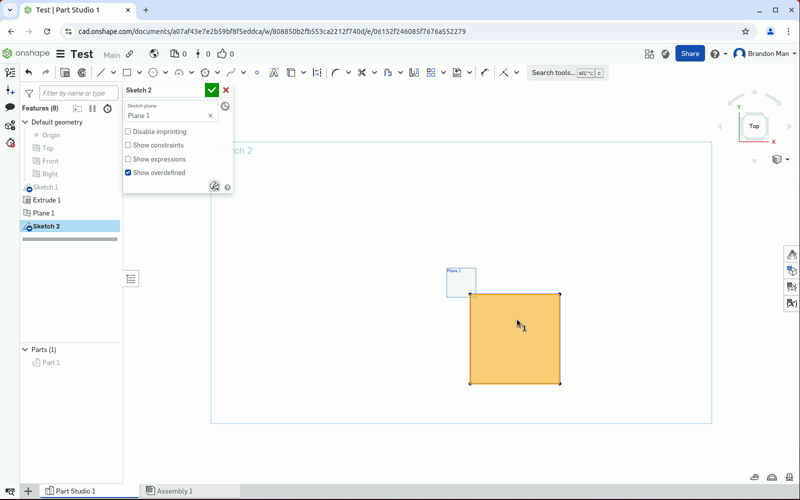
mouse_move(73, 352)
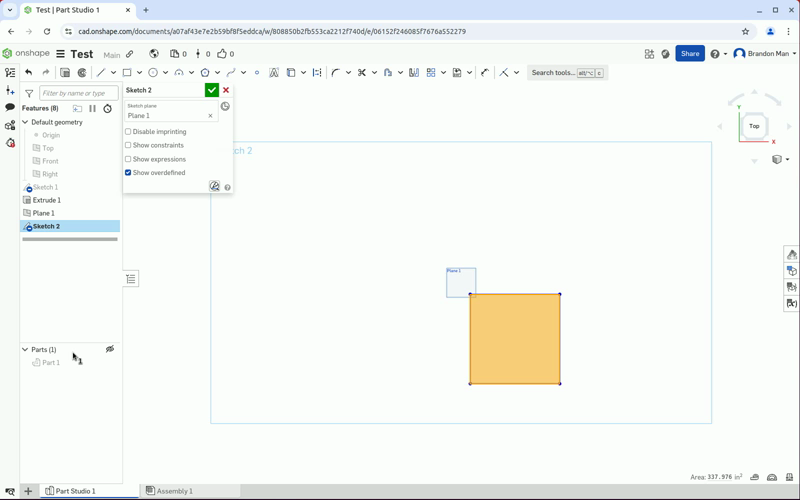
key(shift+y)
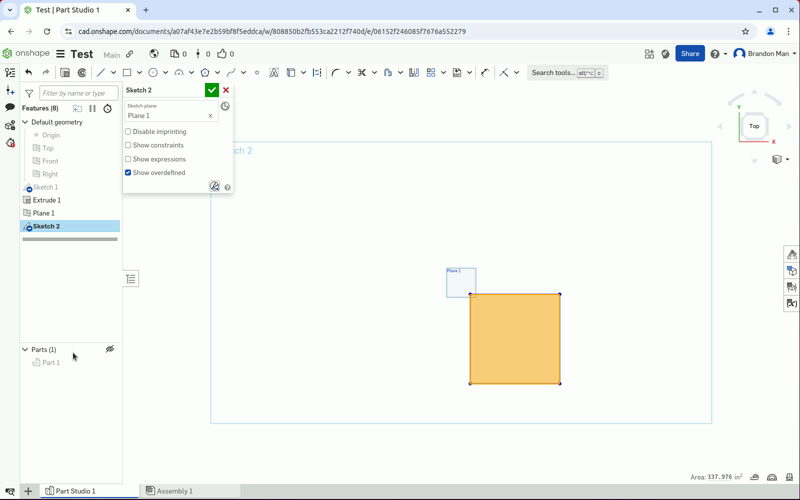
key(shift+e)
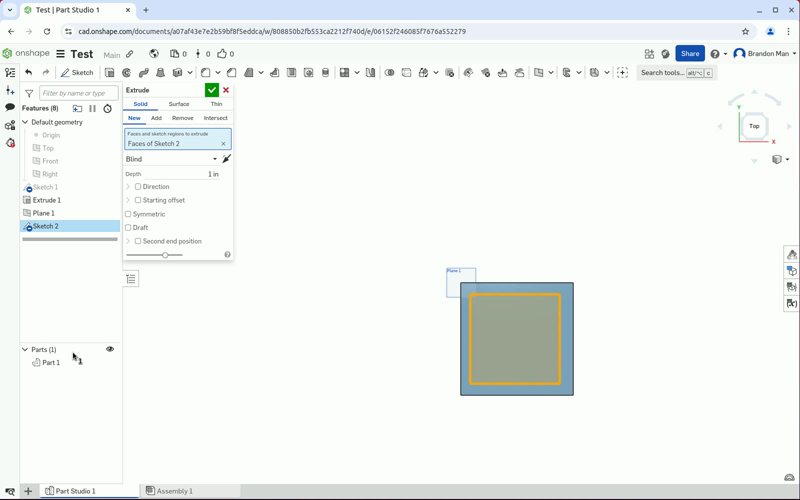
mouse_move(143, 106)
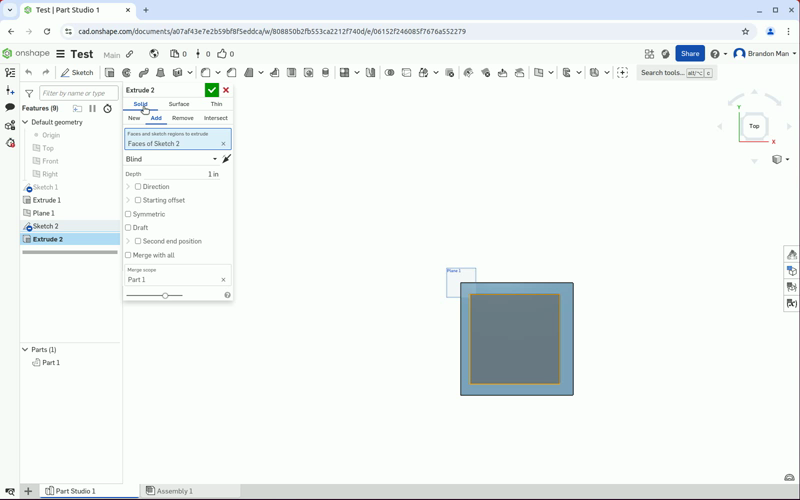
click(143, 106)
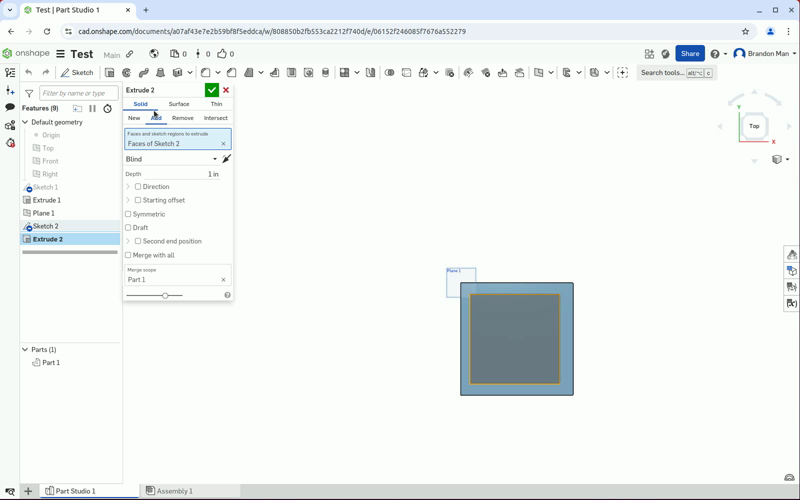
mouse_move(186, 120)
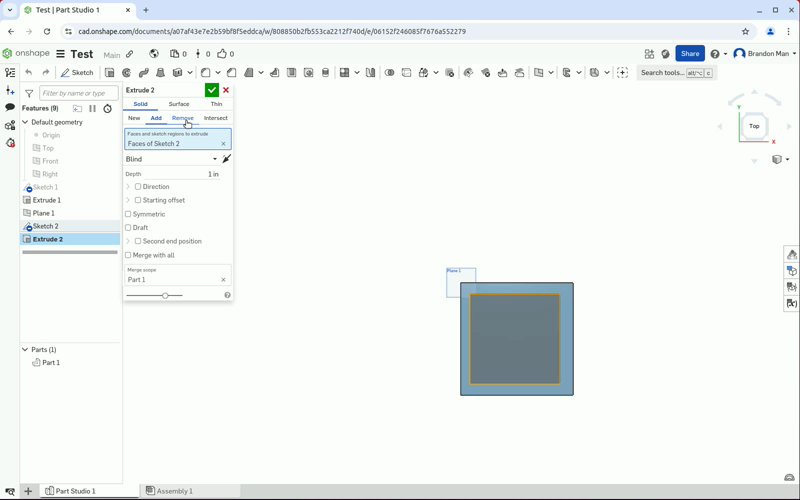
click(186, 120)
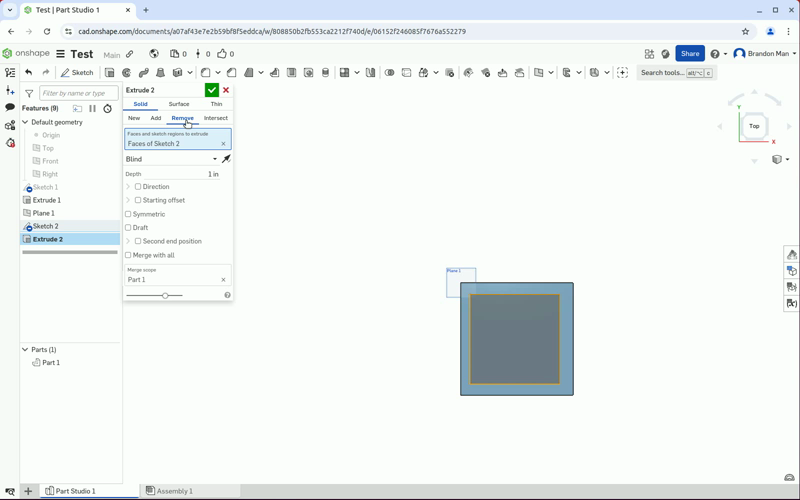
key(tab, 4)
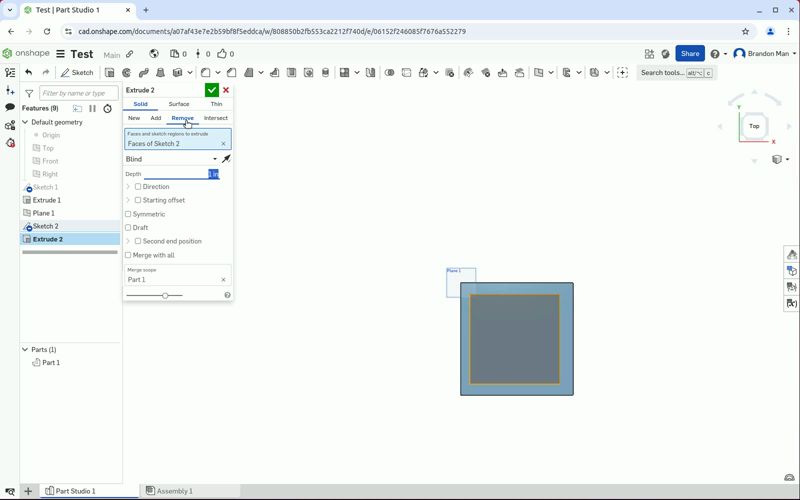
text(19.498)
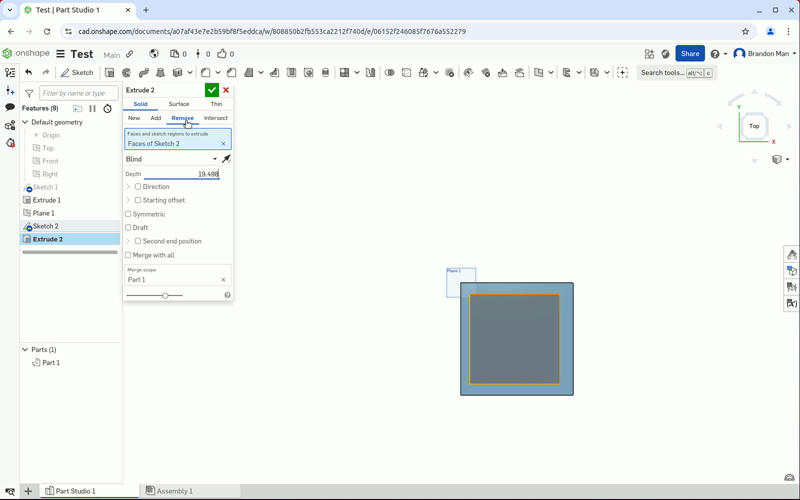
key(tab, 6)
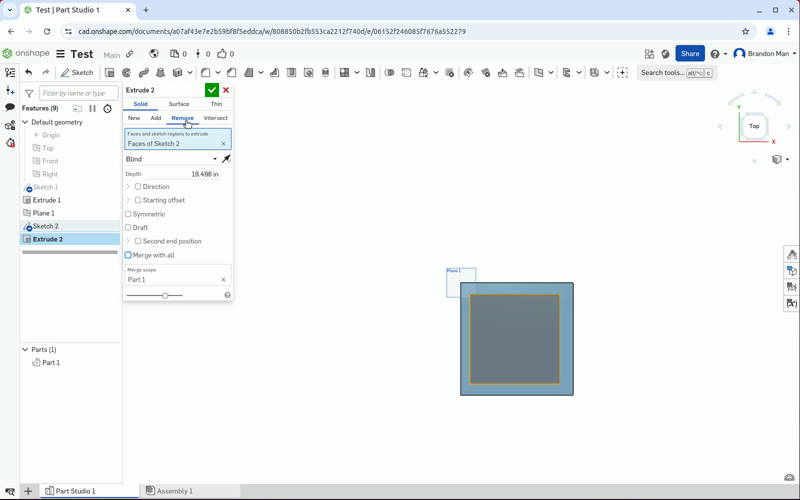
key(space)
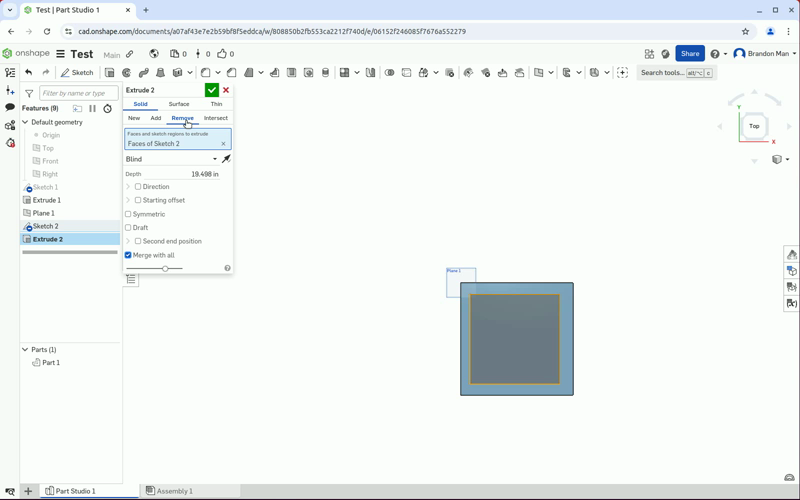
key(enter)
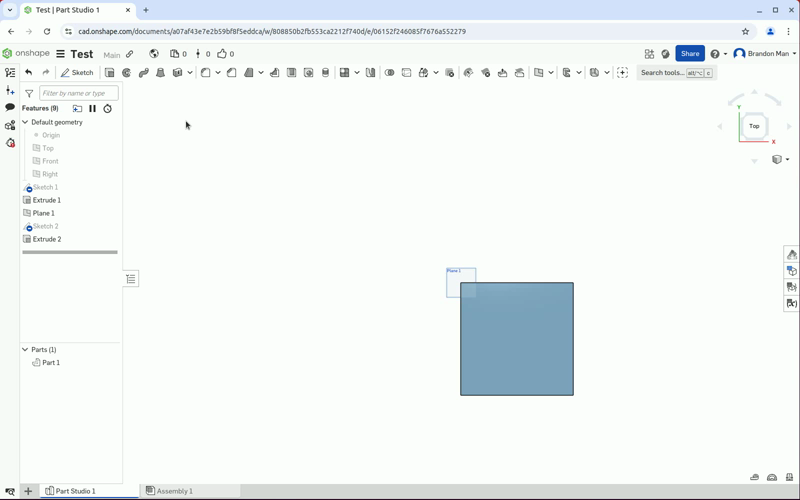
key(shift+h)
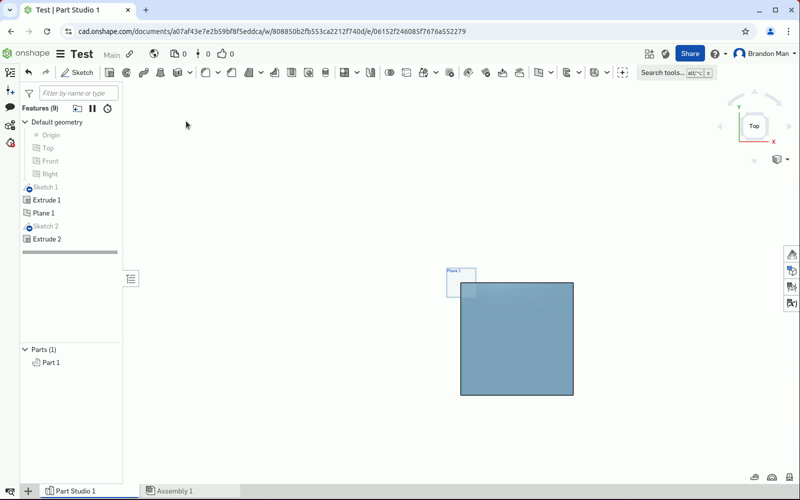
key(shift+h)
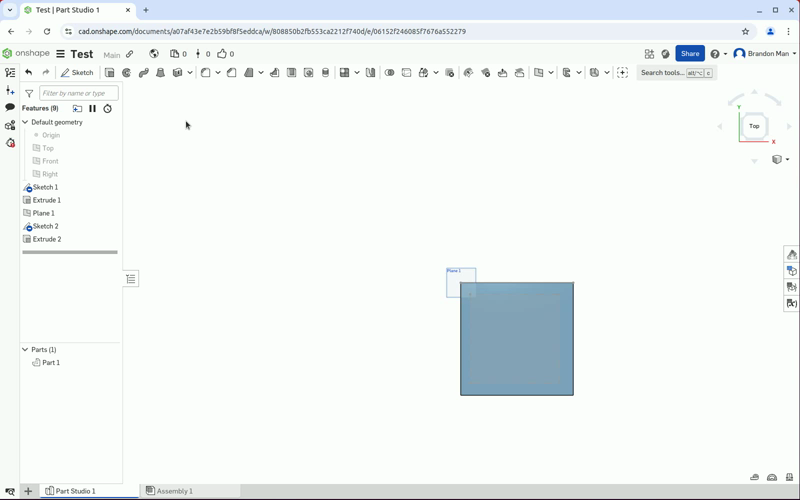
key(shift+7)
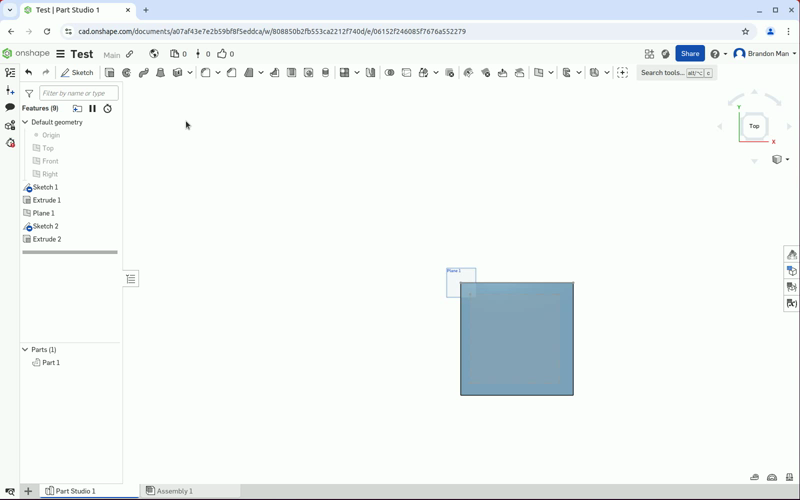
key(up, 3)
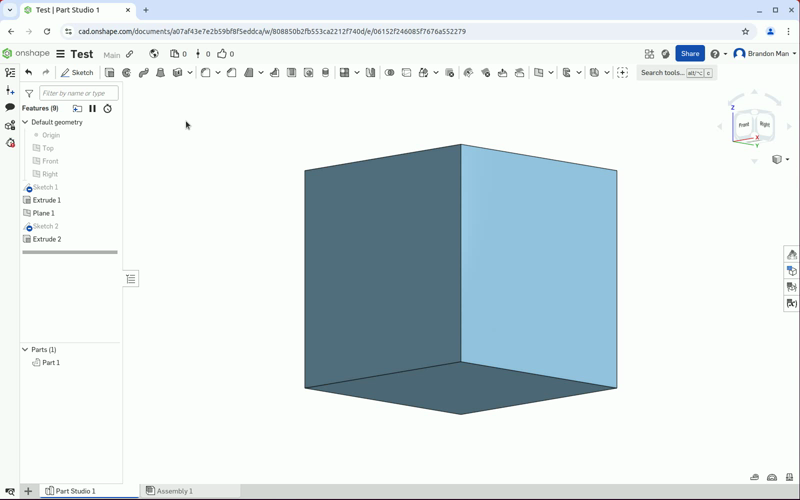
key(left, 3)
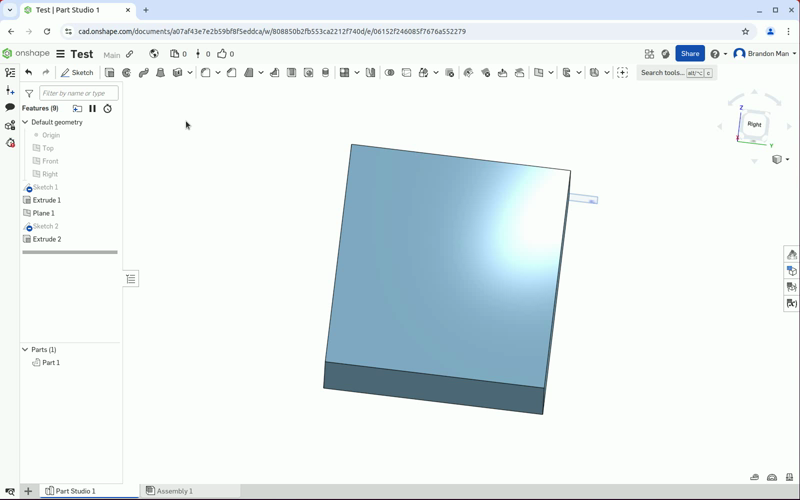
key(right, 3)
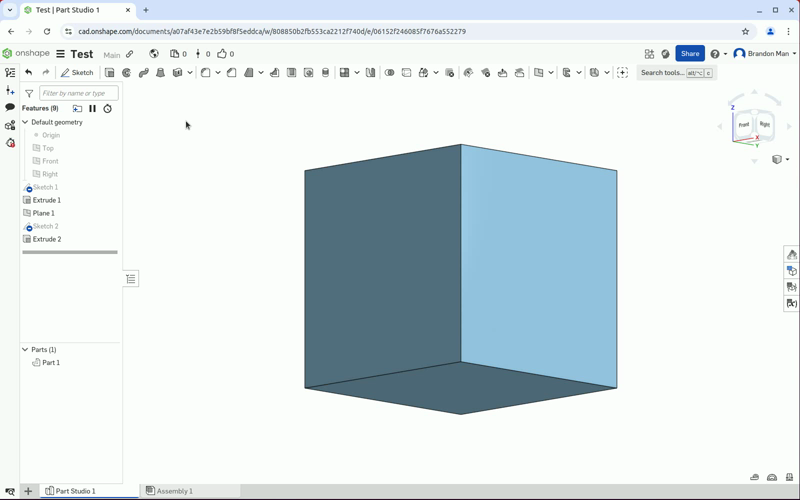
key(down, 3)
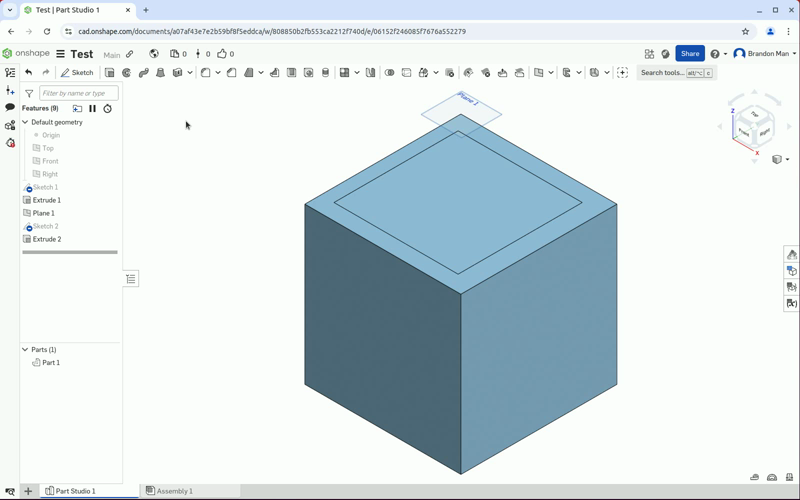
mouse_move(73, 189)
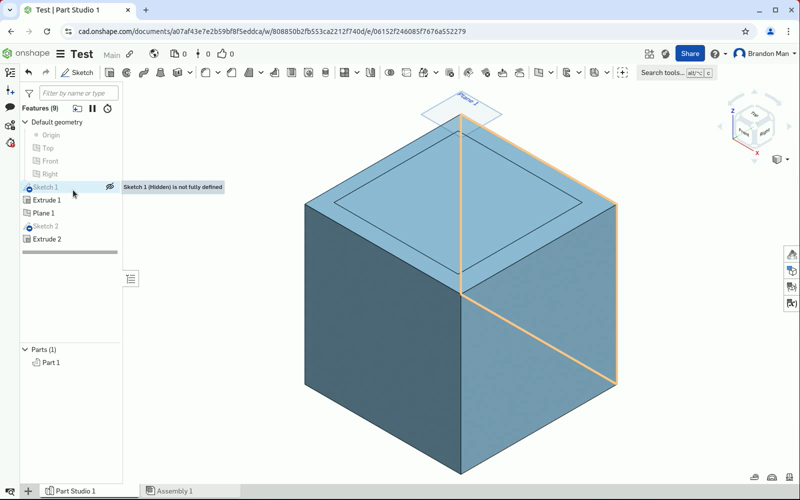
click(73, 189)